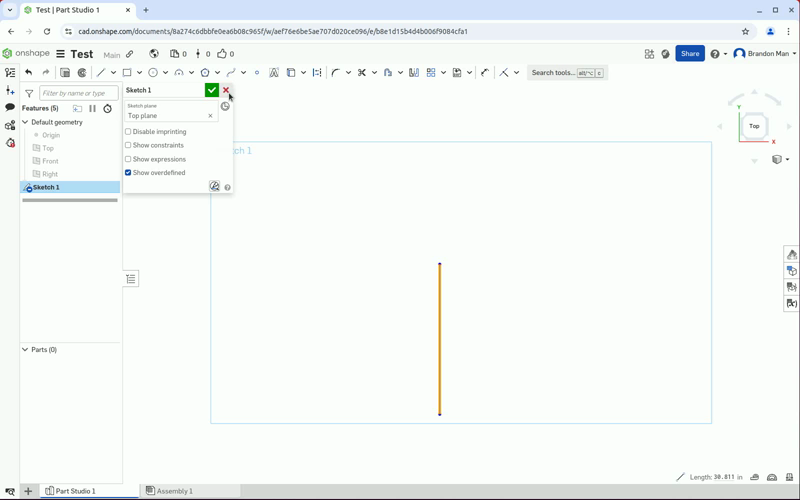
key(shift+h)
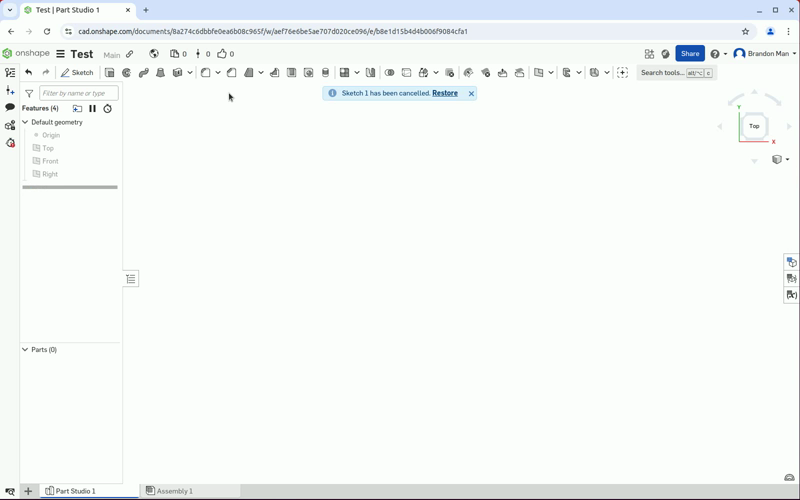
mouse_move(73, 352)
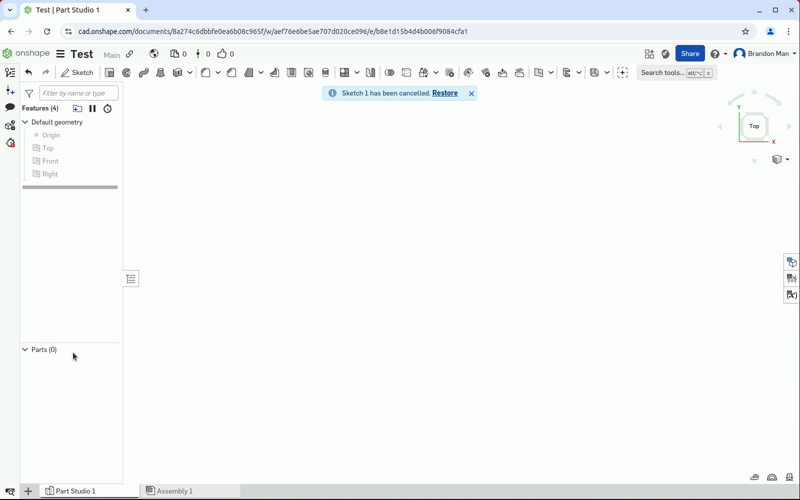
key(y)
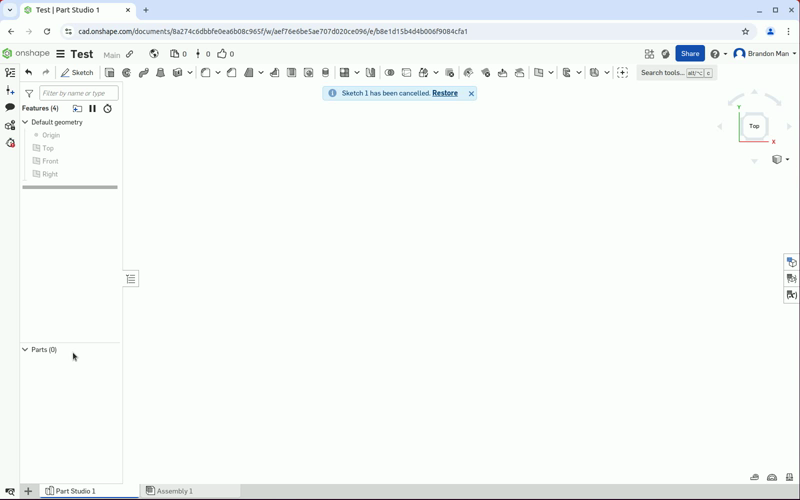
key(shift+p)
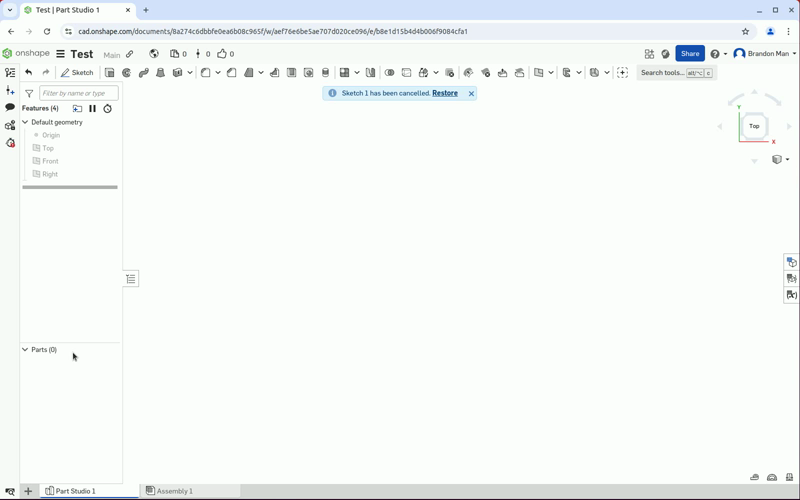
key(space)
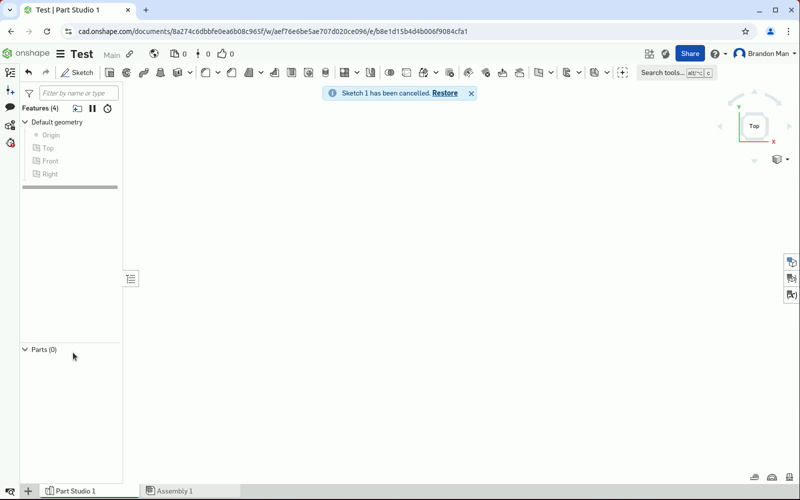
key_down(shift)
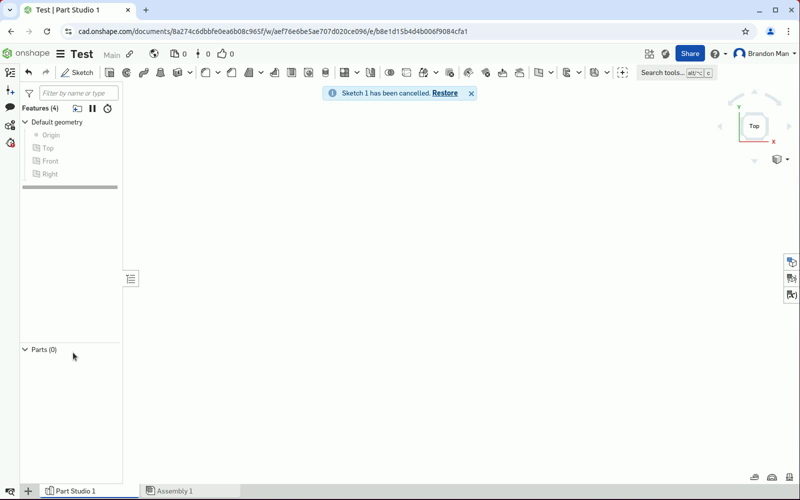
key(up)
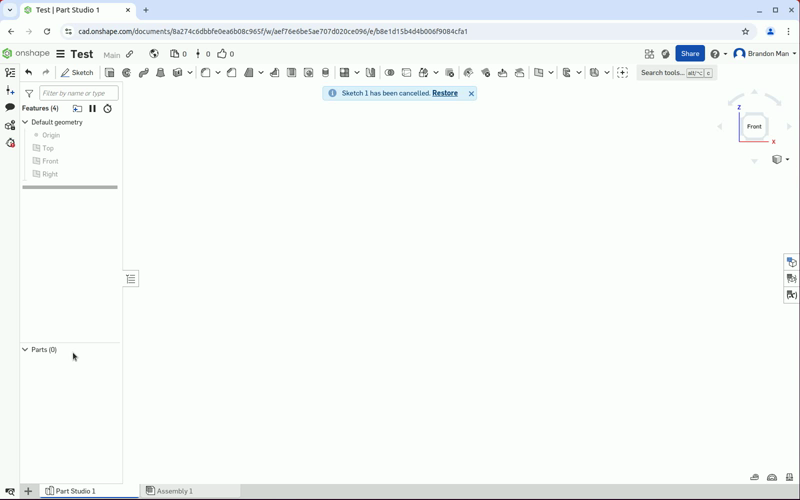
key_up(shift)
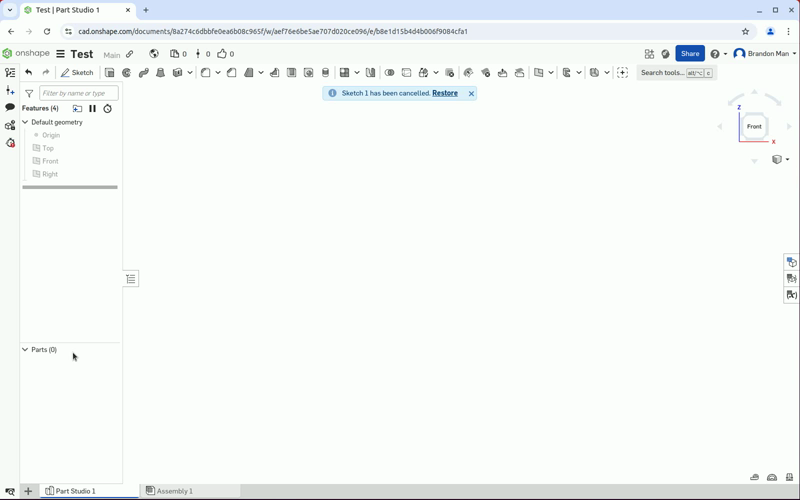
mouse_move(73, 352)
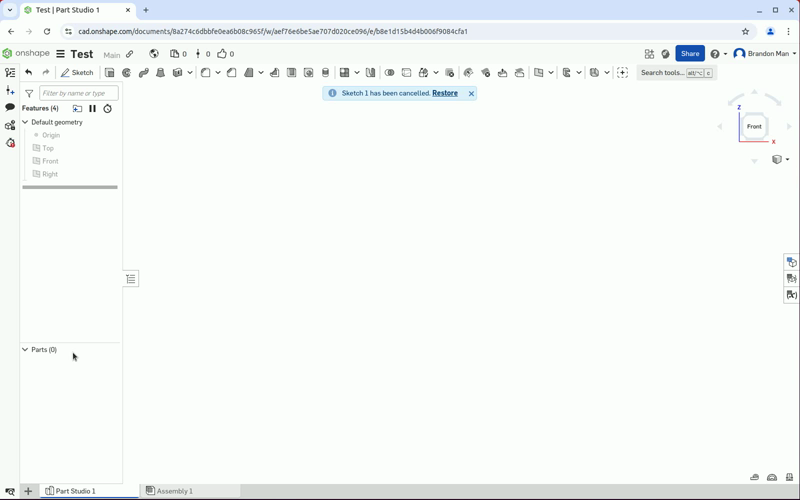
key(shift+y)
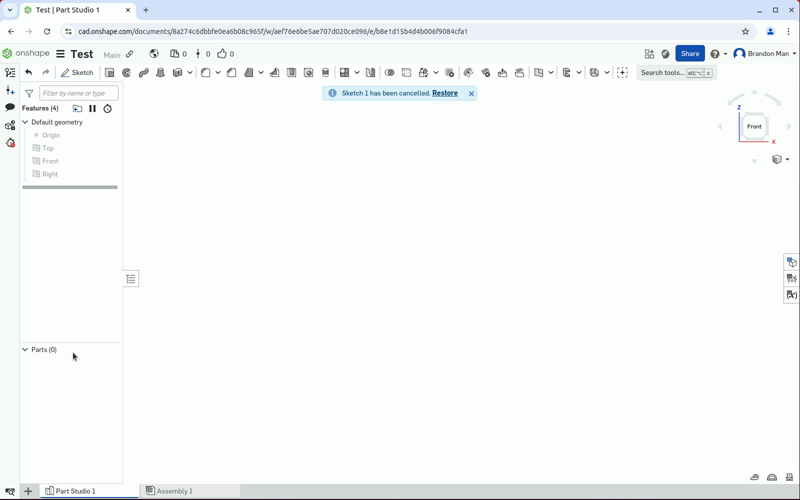
key(shift+s)
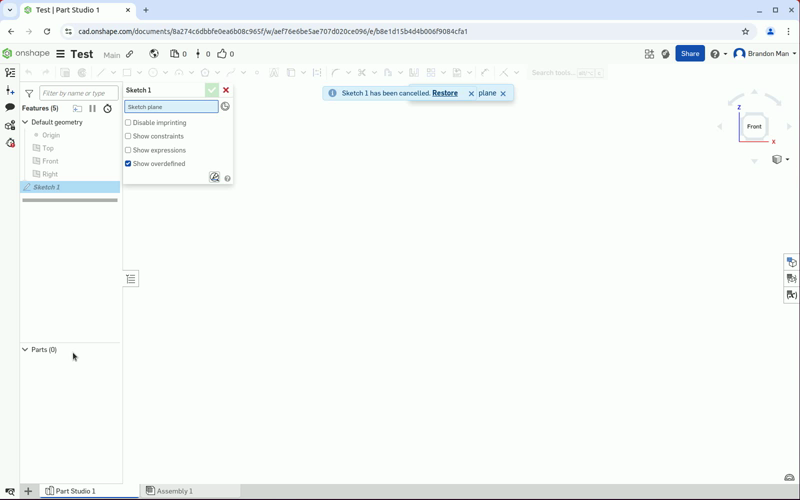
mouse_move(73, 163)
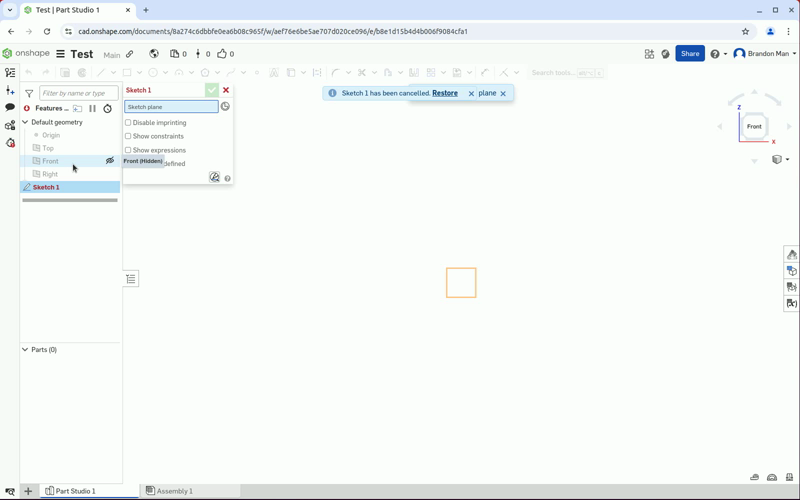
click(73, 163)
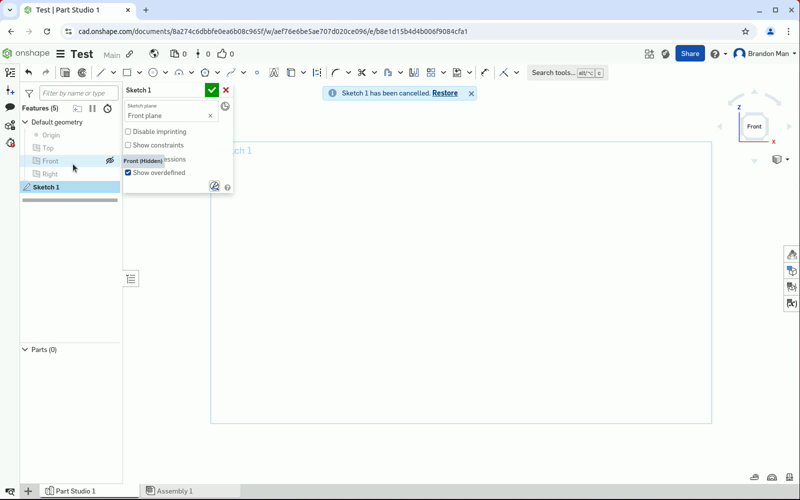
mouse_move(73, 352)
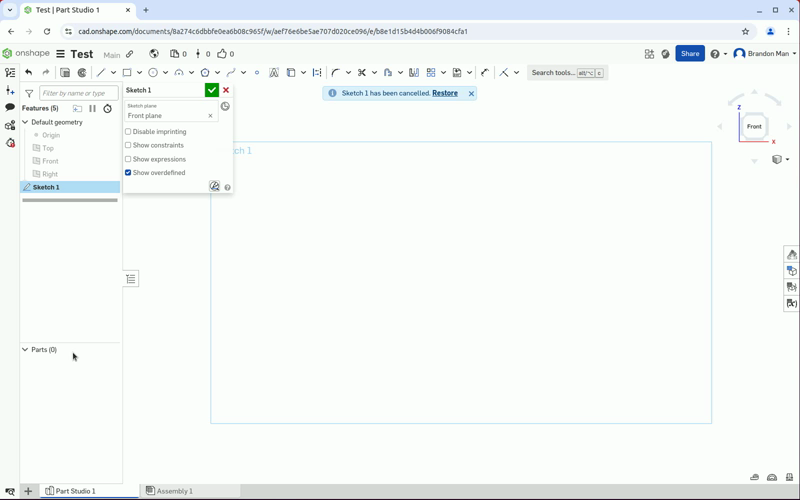
key(y)
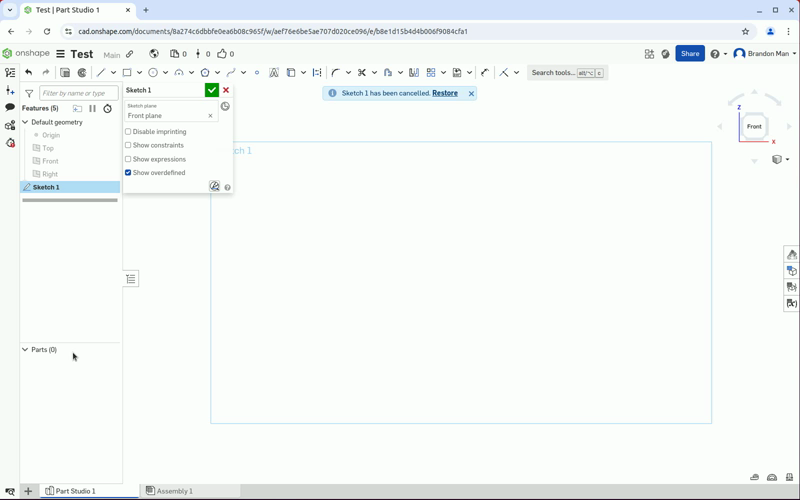
key(l)
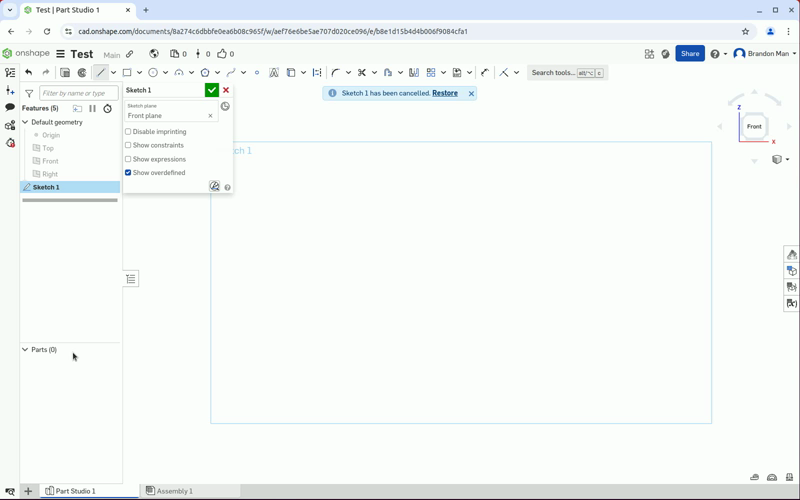
key_down(shift)
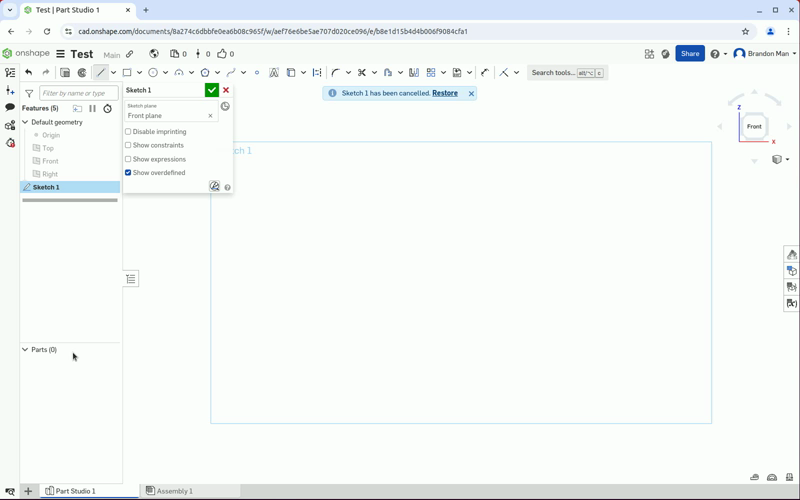
mouse_move(460, 282)
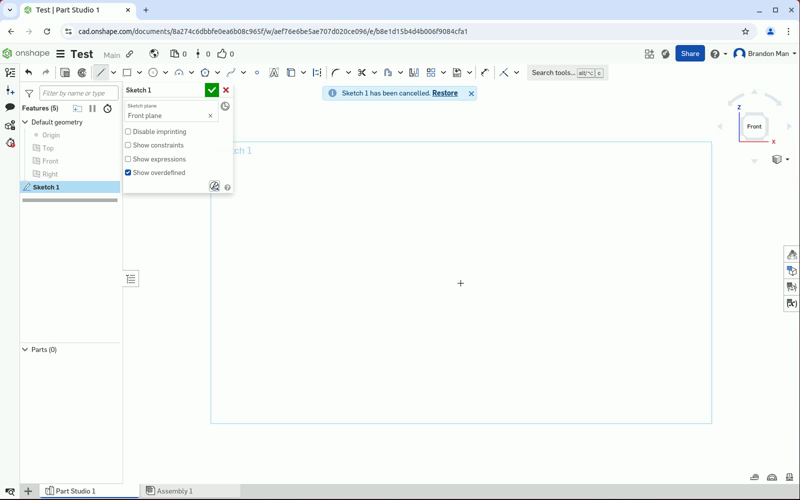
click(460, 282)
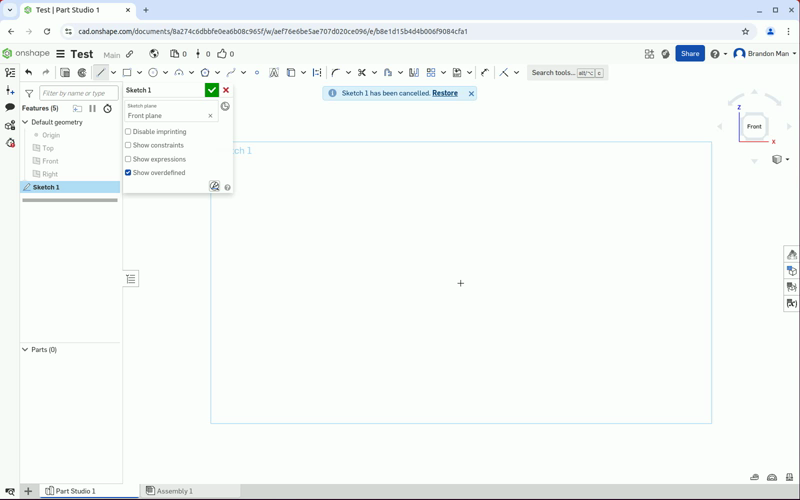
key_up(shift)
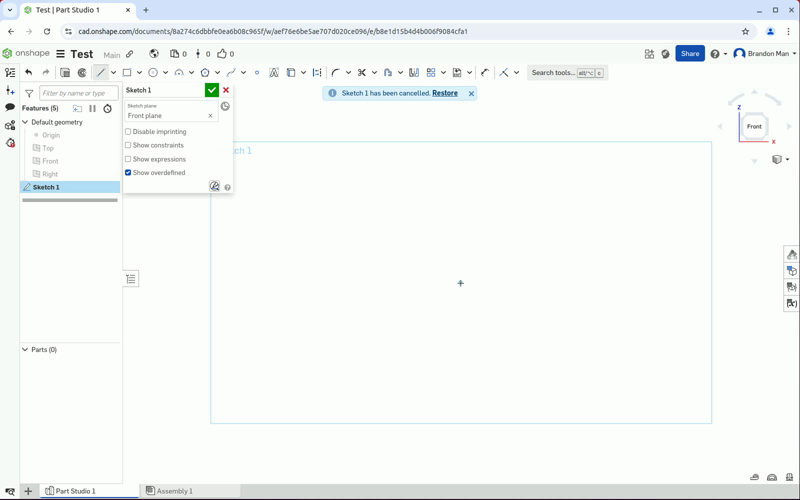
key_down(shift)
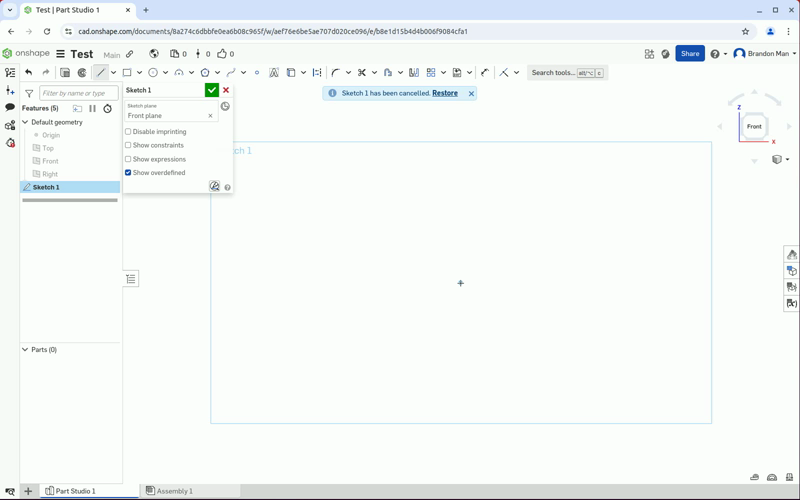
mouse_move(573, 282)
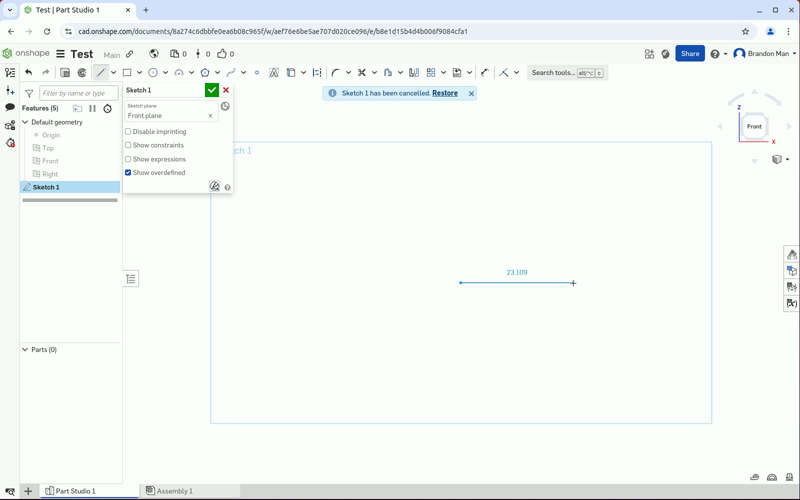
click(573, 282)
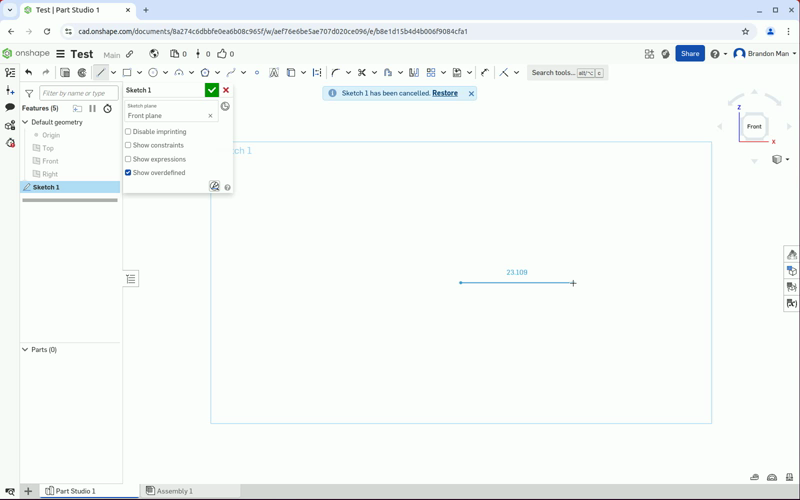
key_up(shift)
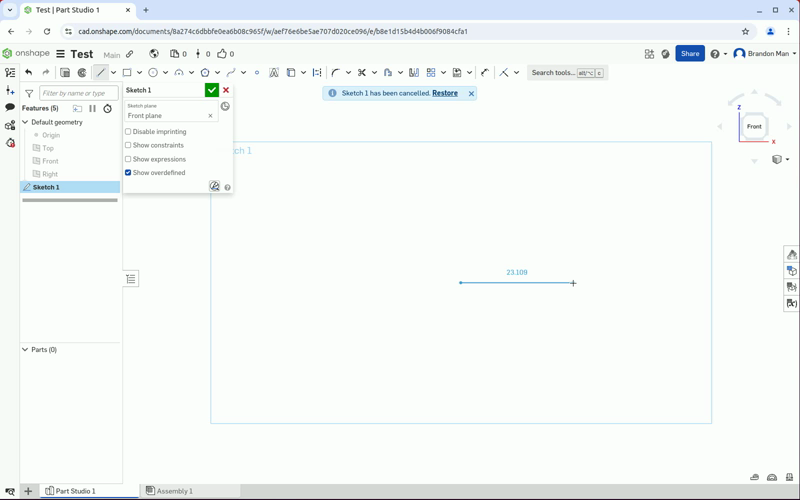
key_down(shift)
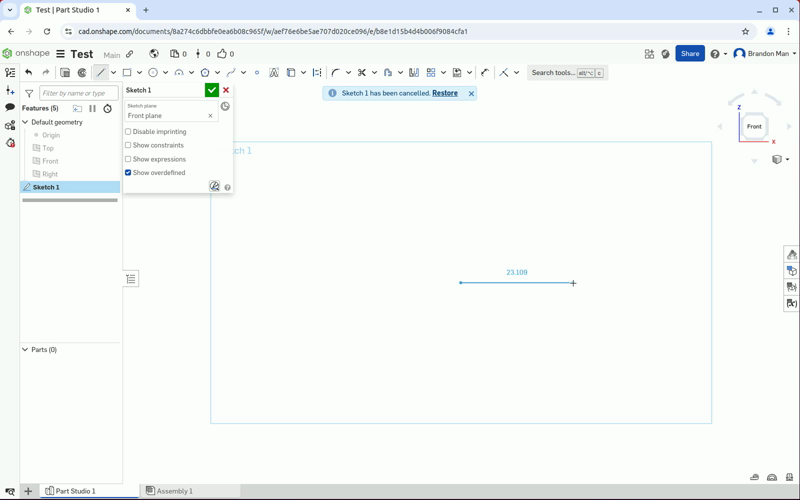
mouse_move(589, 282)
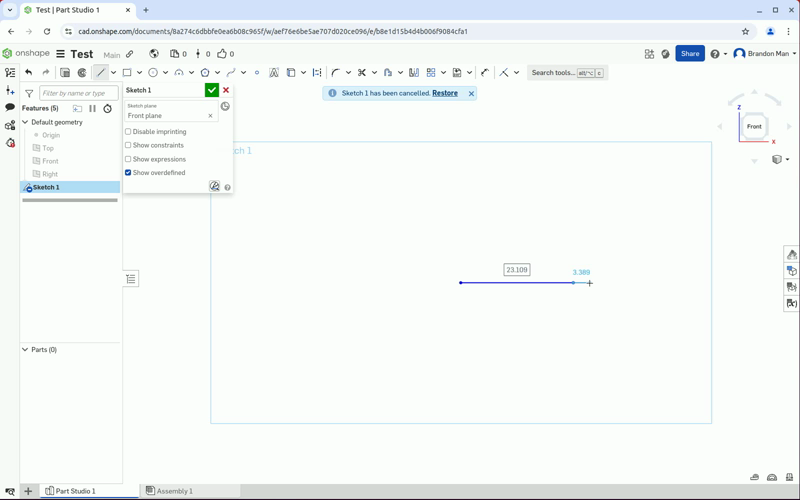
mouse_move(573, 226)
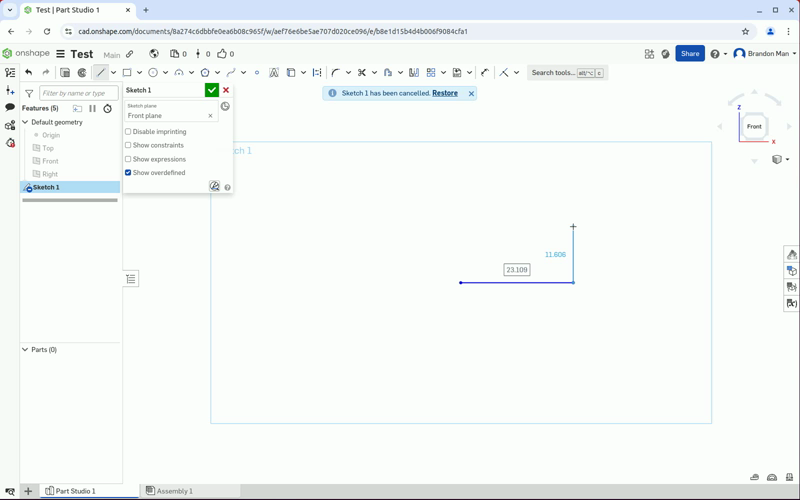
click(573, 226)
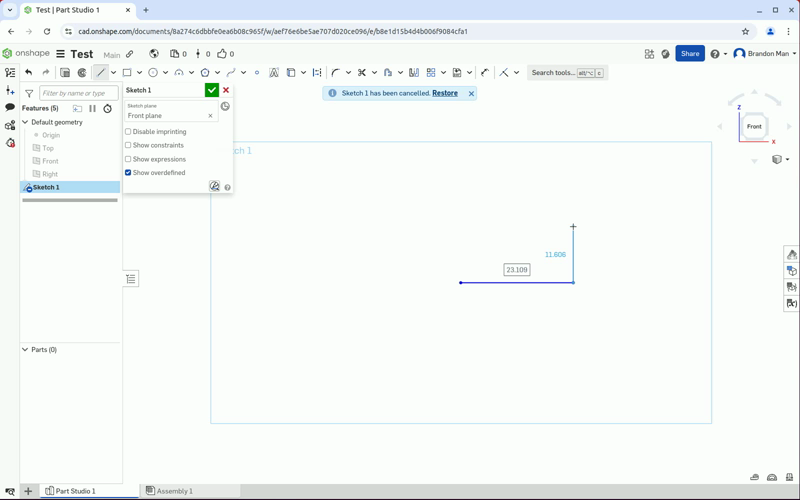
key_up(shift)
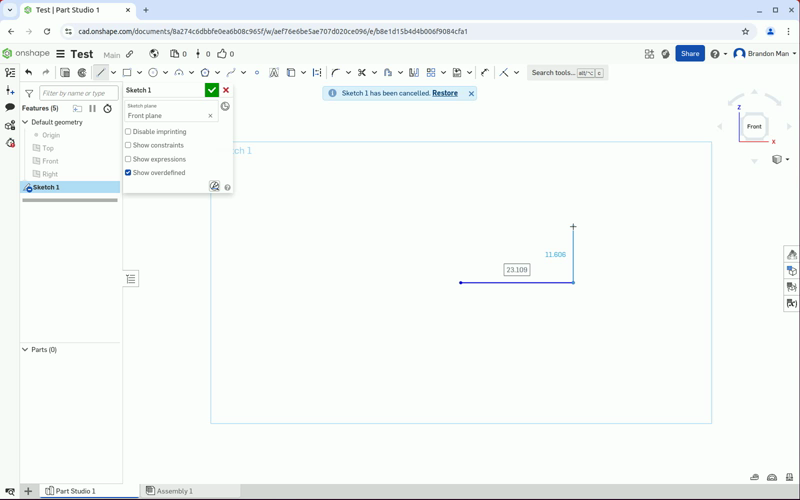
key_down(shift)
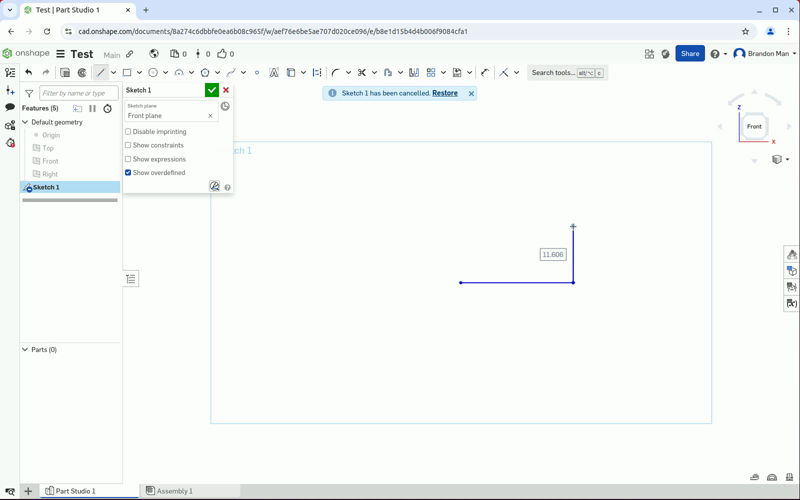
mouse_move(460, 226)
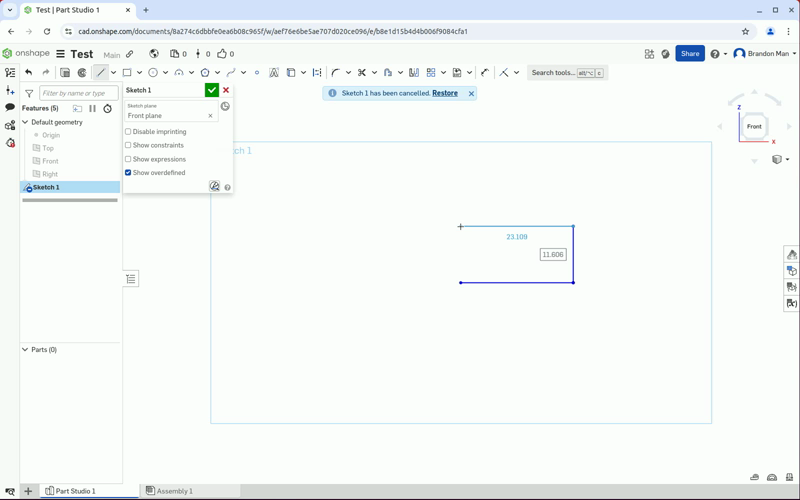
click(460, 226)
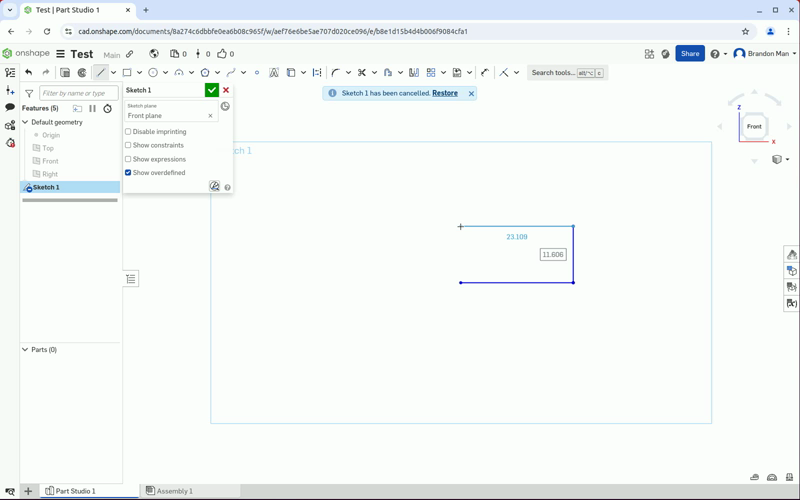
key_up(shift)
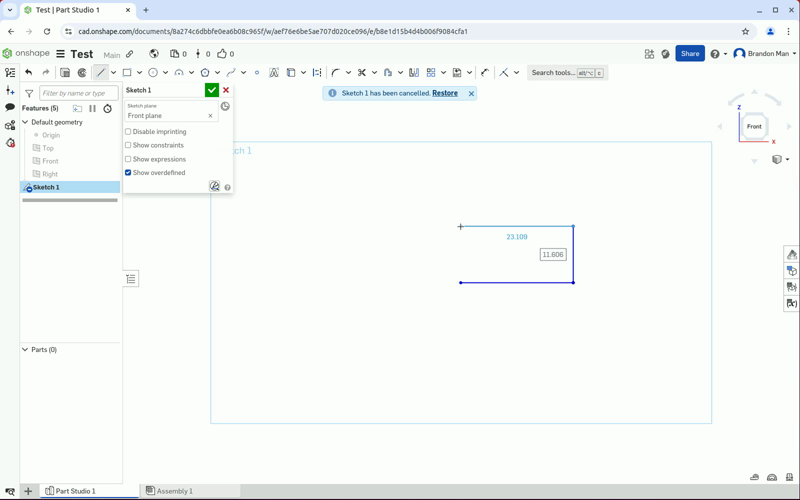
mouse_move(490, 226)
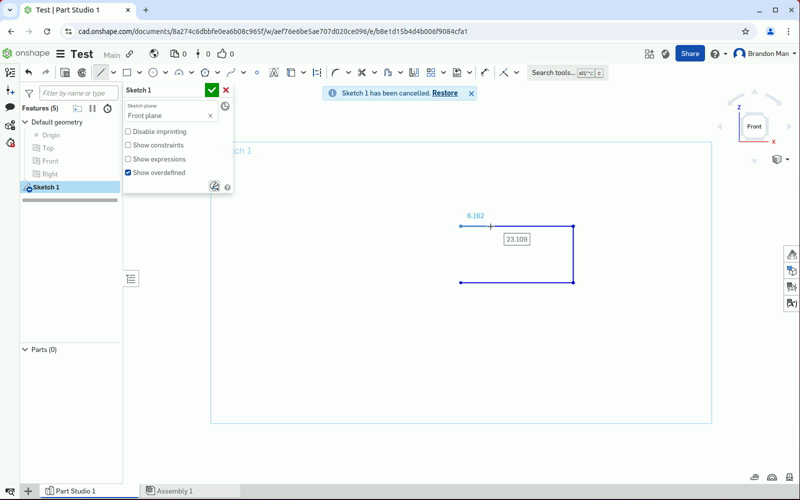
key_down(shift)
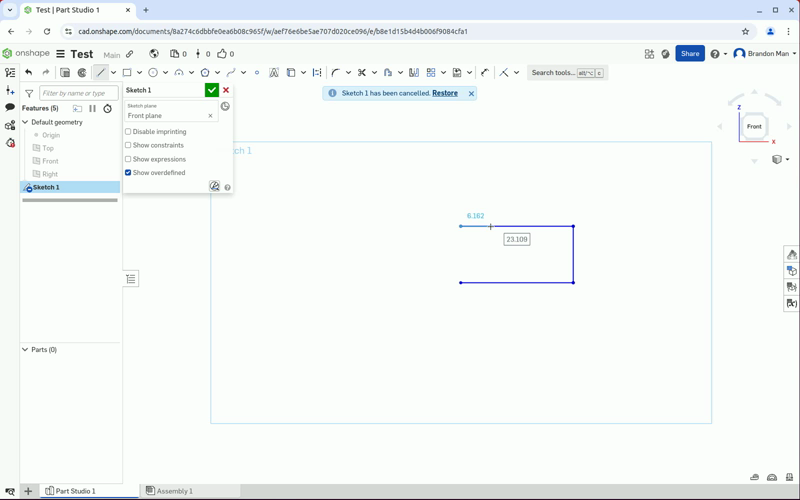
mouse_move(460, 282)
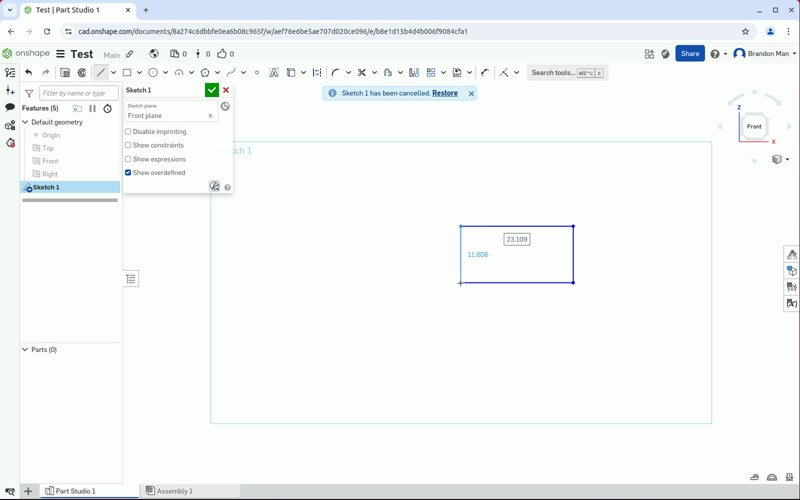
key_up(shift)
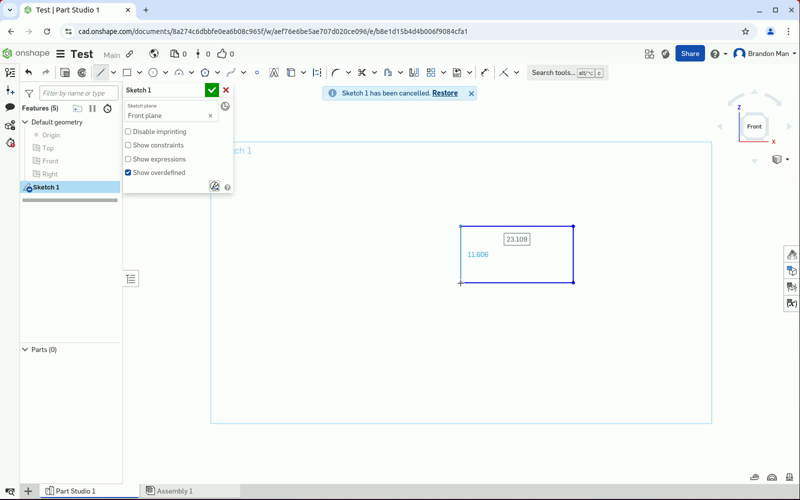
click(460, 282)
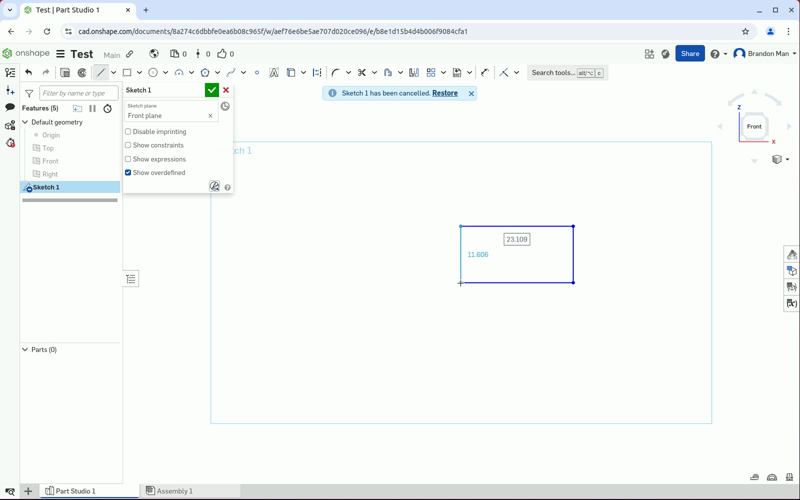
key(esc)
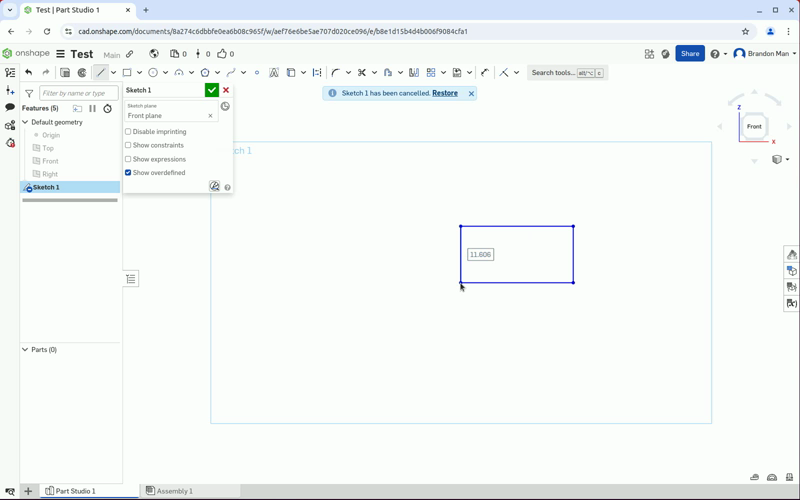
mouse_move(467, 251)
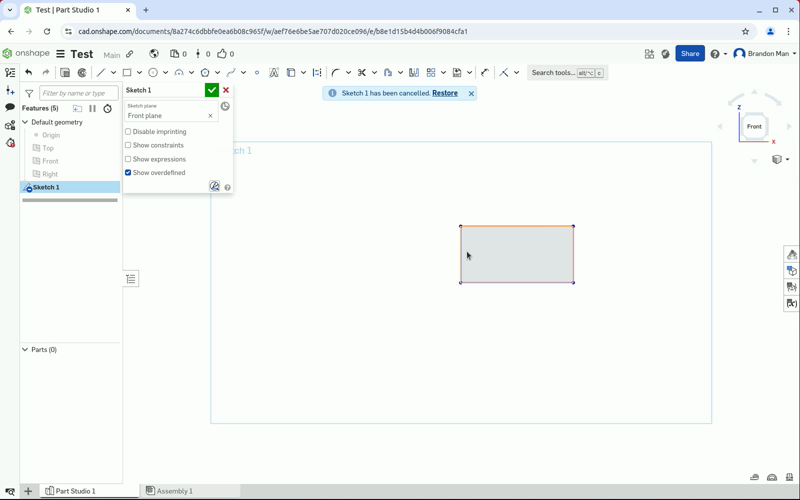
click(467, 251)
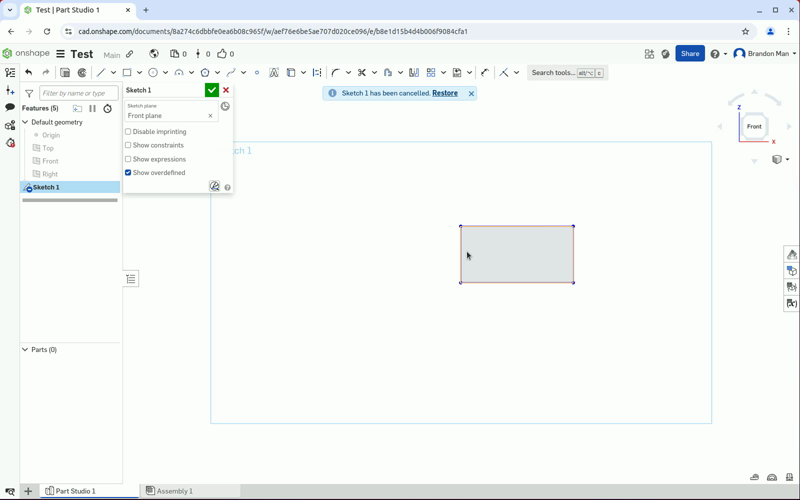
mouse_move(73, 352)
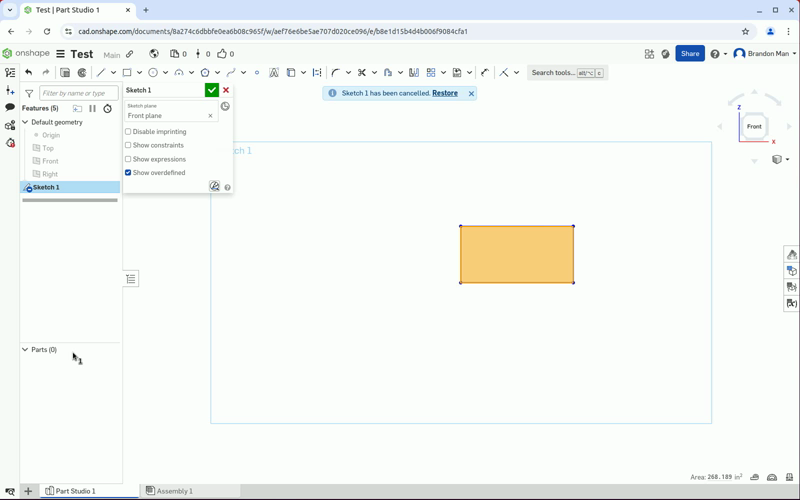
key(shift+y)
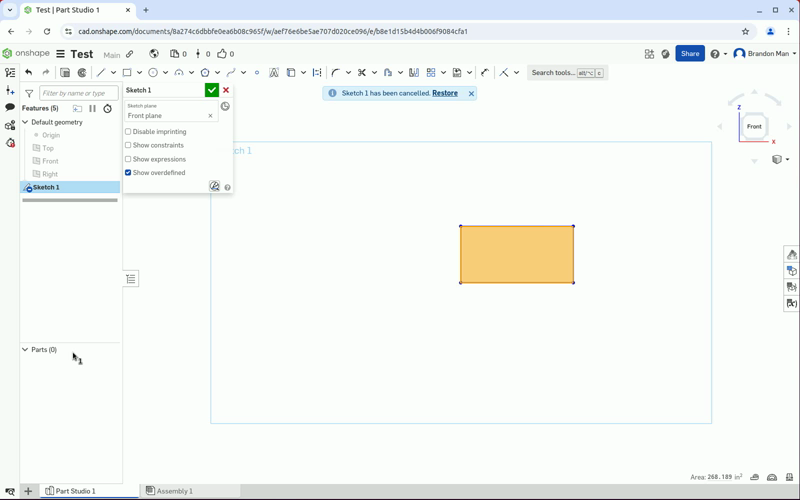
key(shift+e)
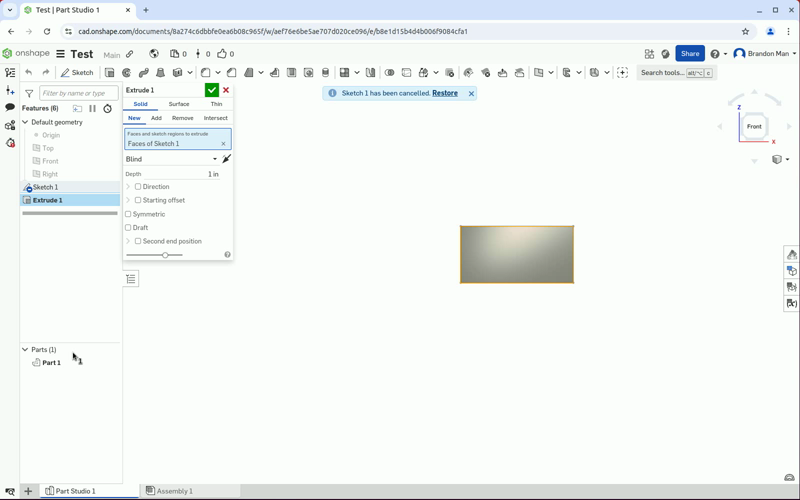
mouse_move(143, 106)
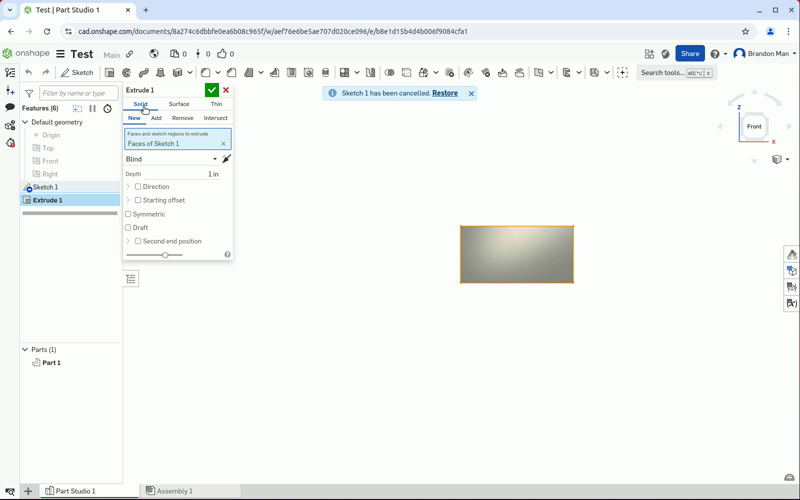
click(143, 106)
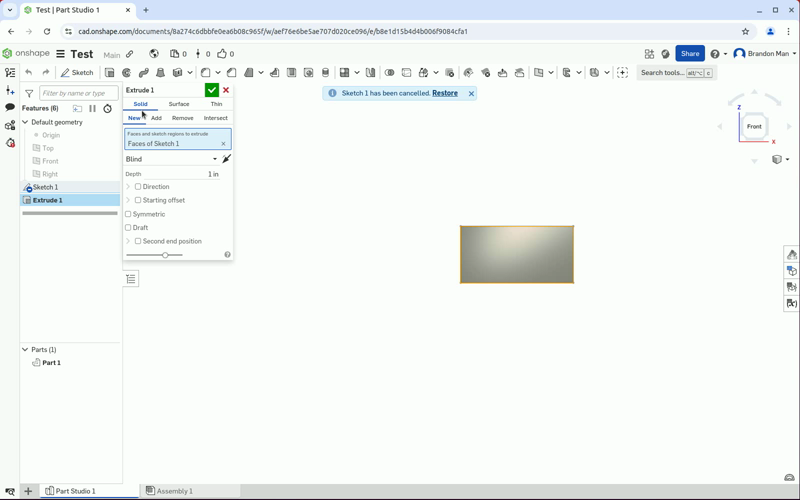
mouse_move(137, 120)
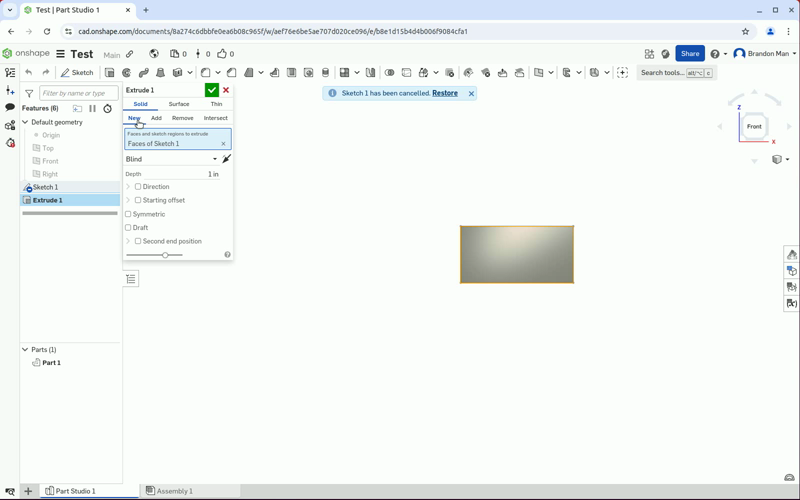
click(137, 120)
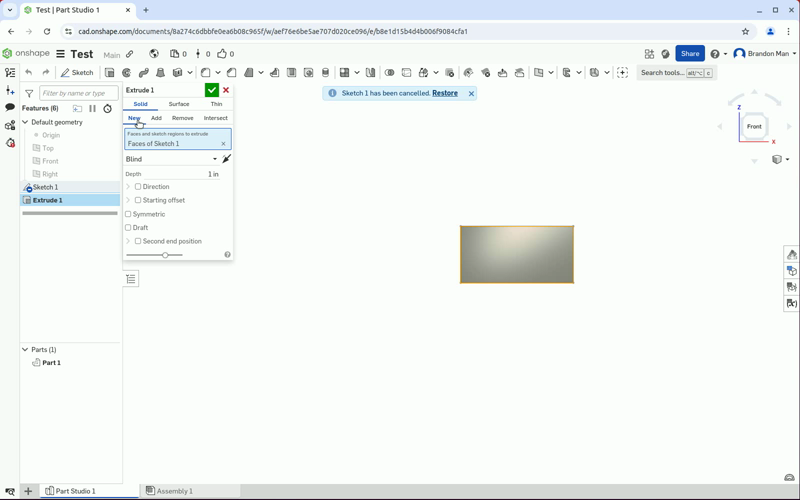
key(tab, 4)
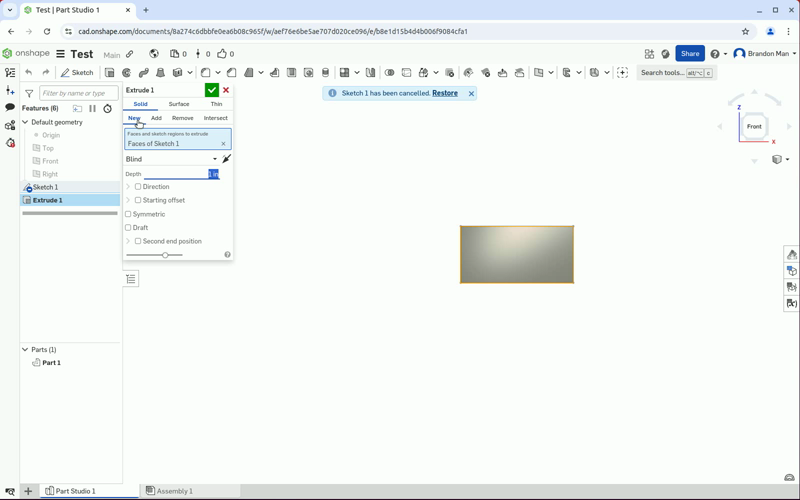
text(17.331)
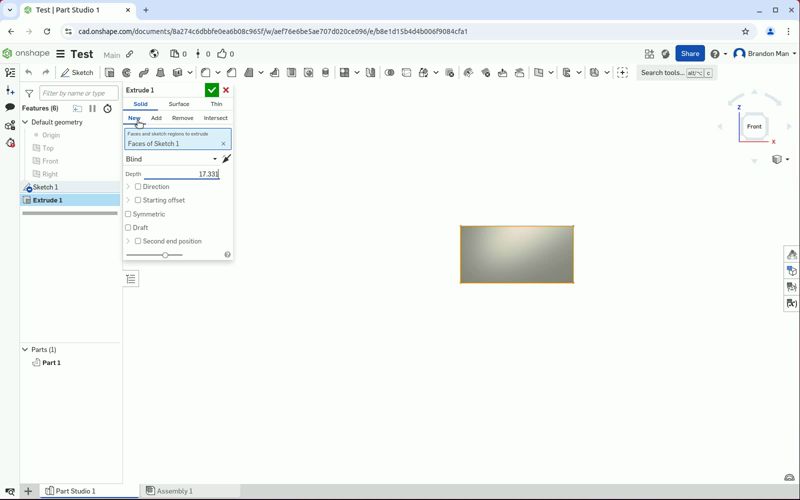
key(enter)
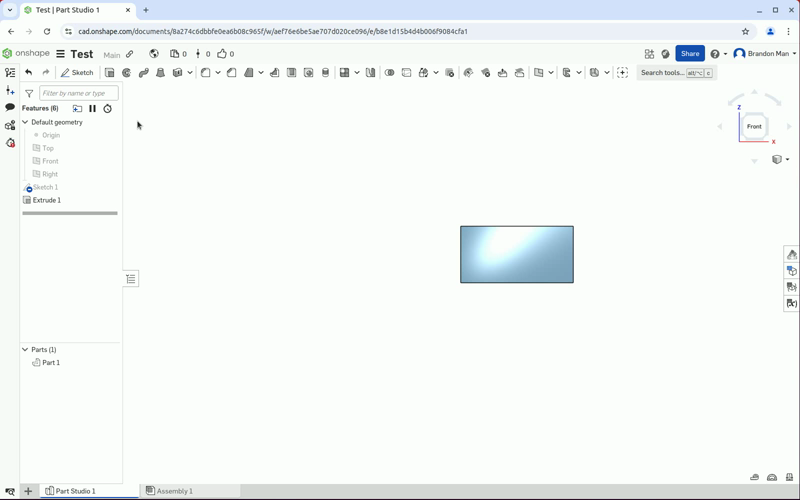
key(shift+h)
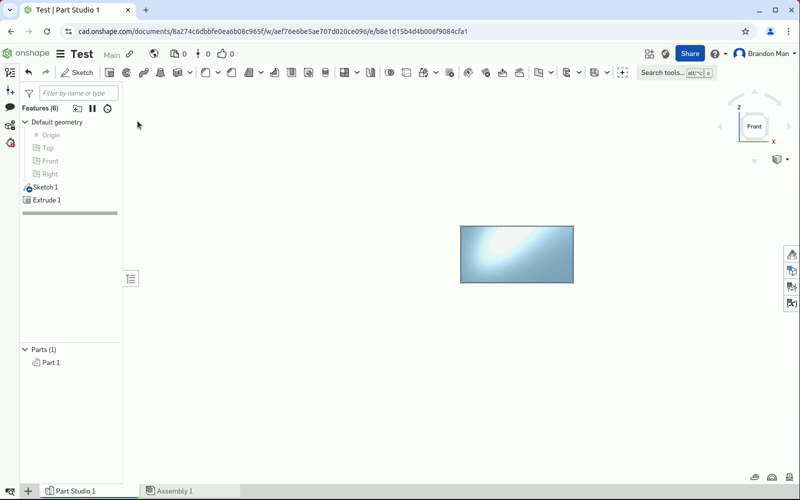
key(shift+h)
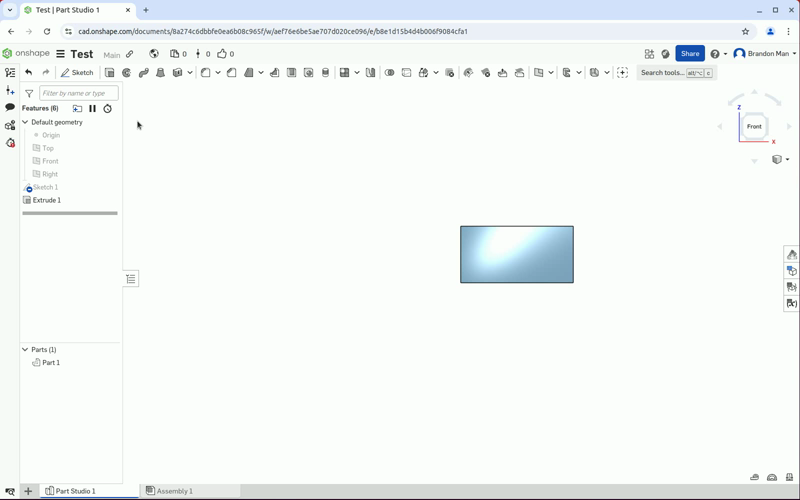
mouse_move(73, 189)
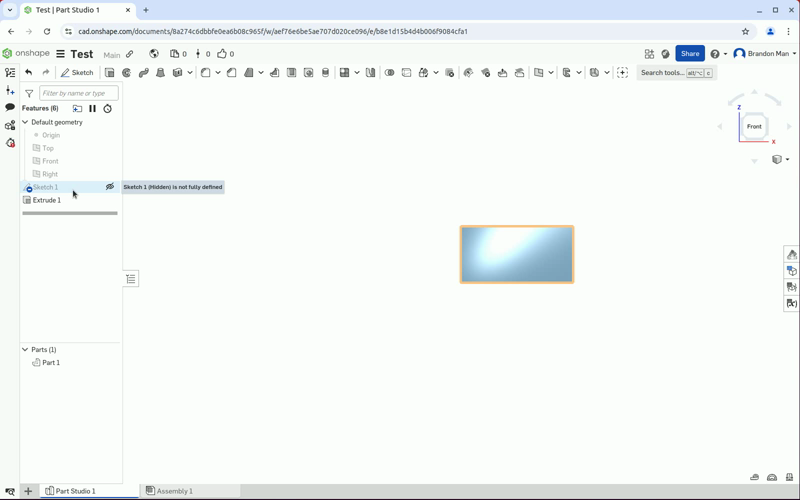
click(73, 189)
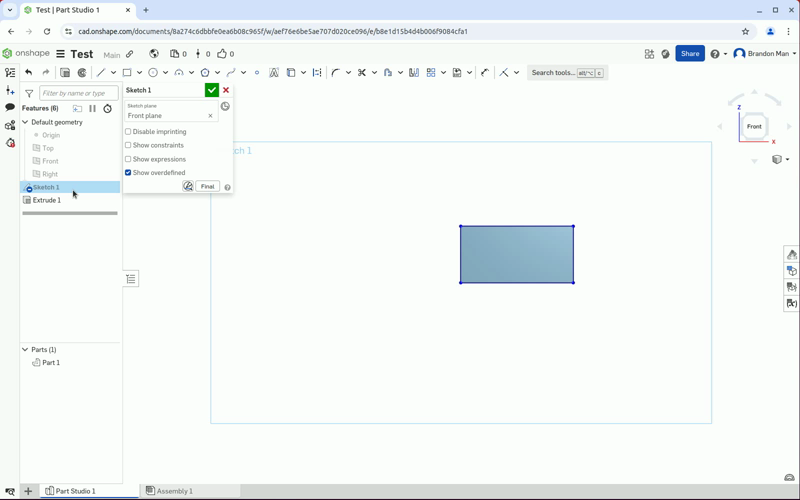
mouse_move(229, 92)
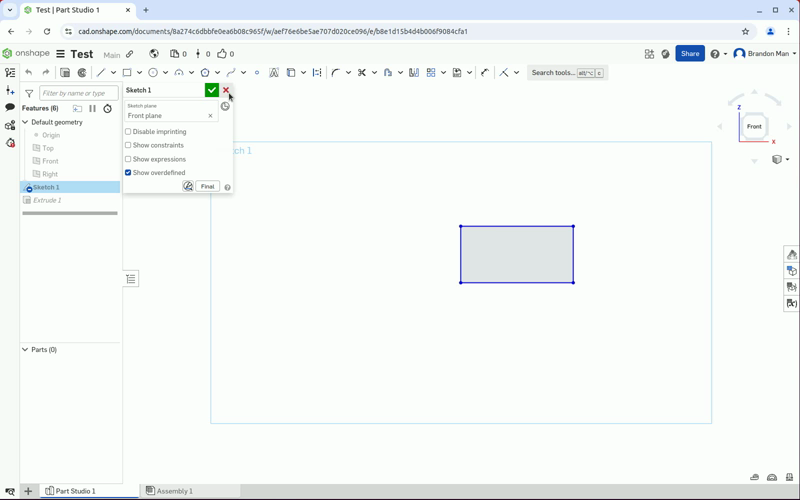
click(229, 92)
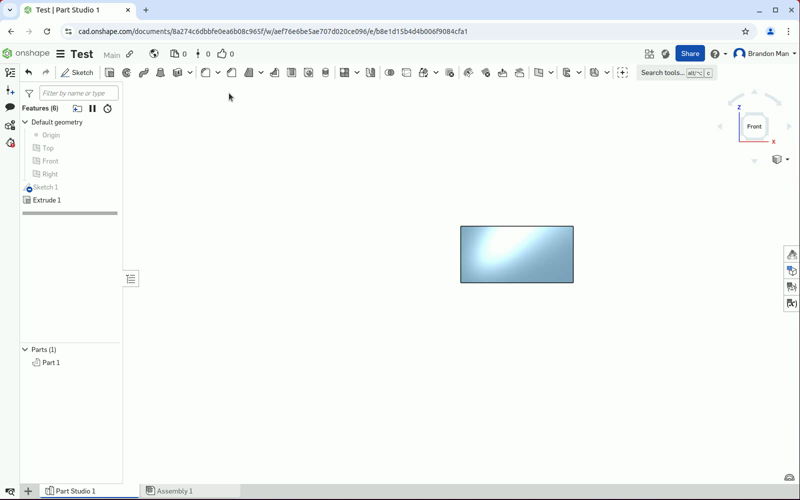
mouse_move(73, 352)
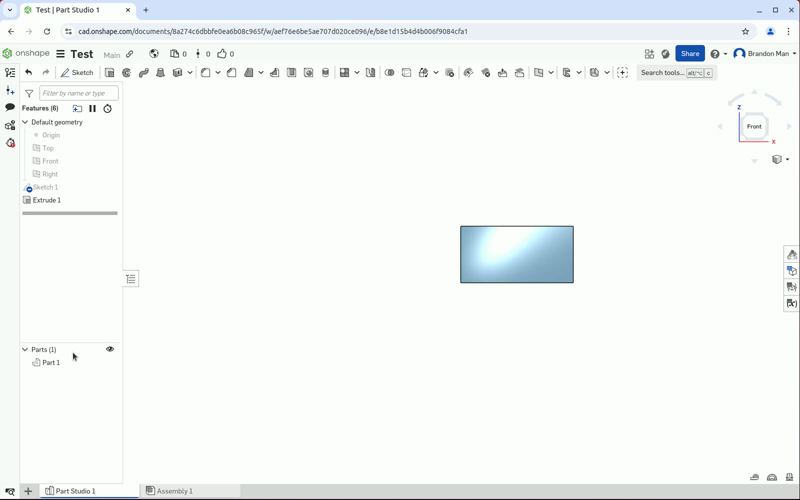
key(y)
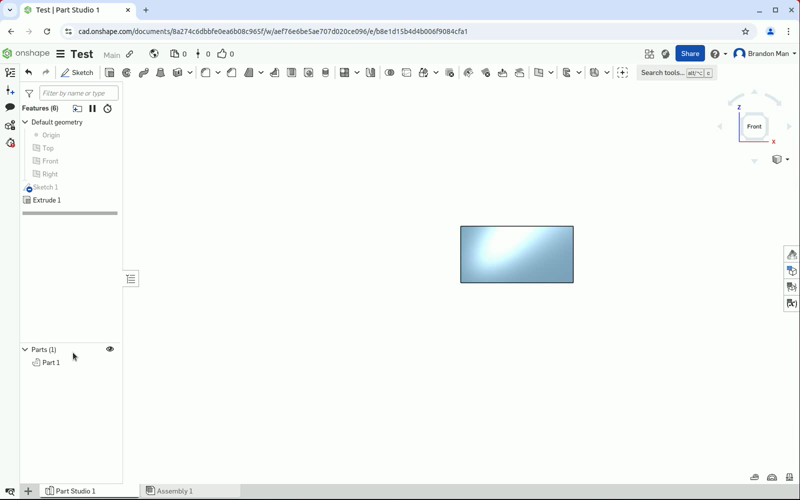
key(shift+p)
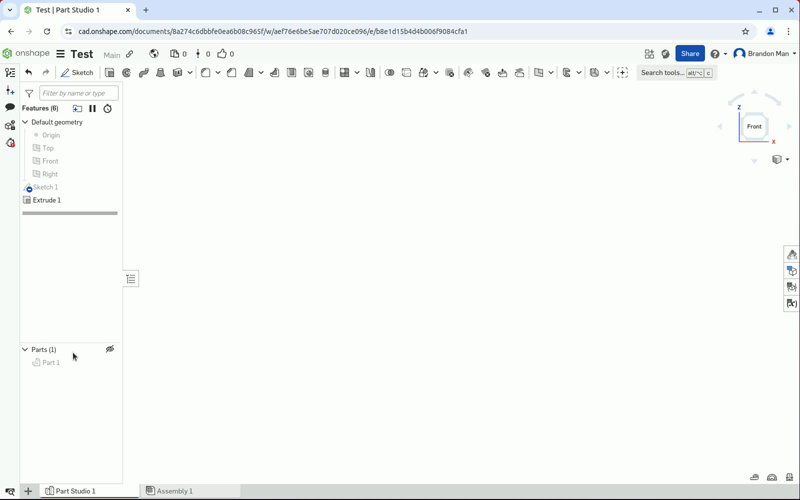
key(space)
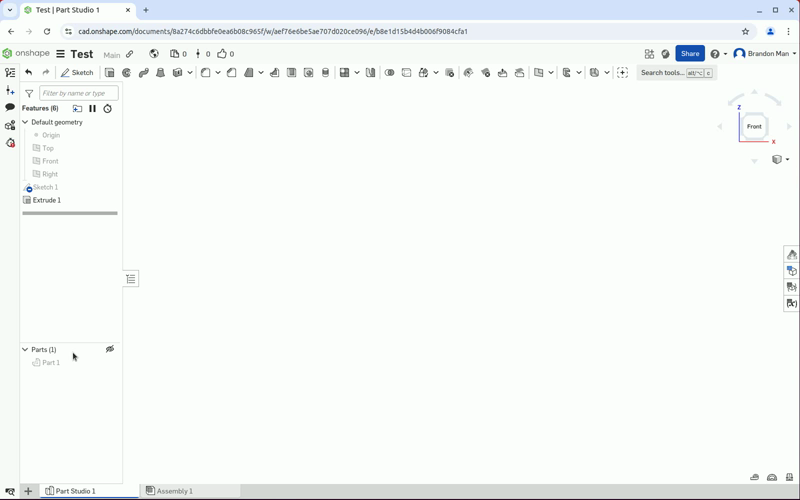
key_down(shift)
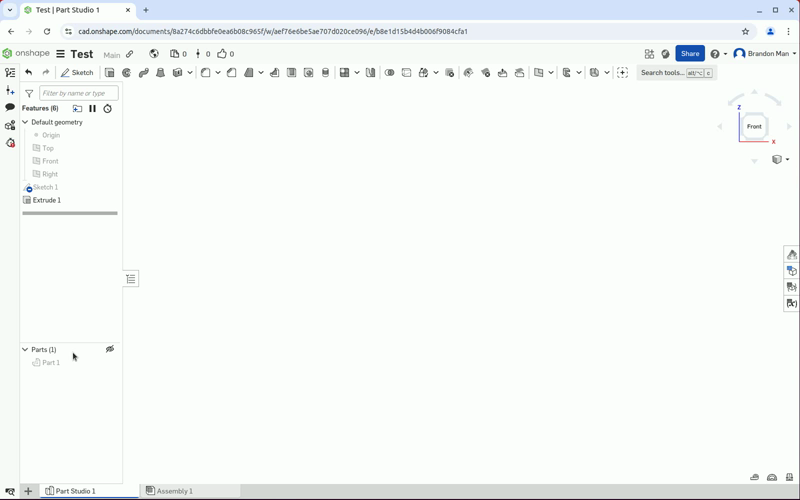
key(down)
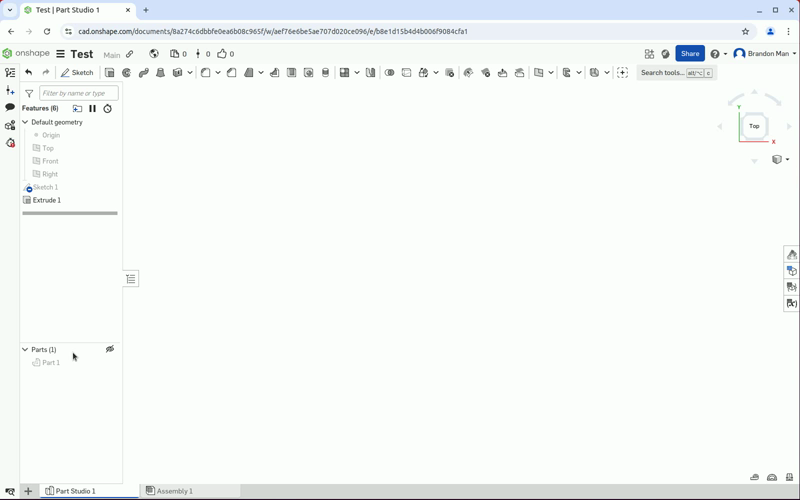
key_up(shift)
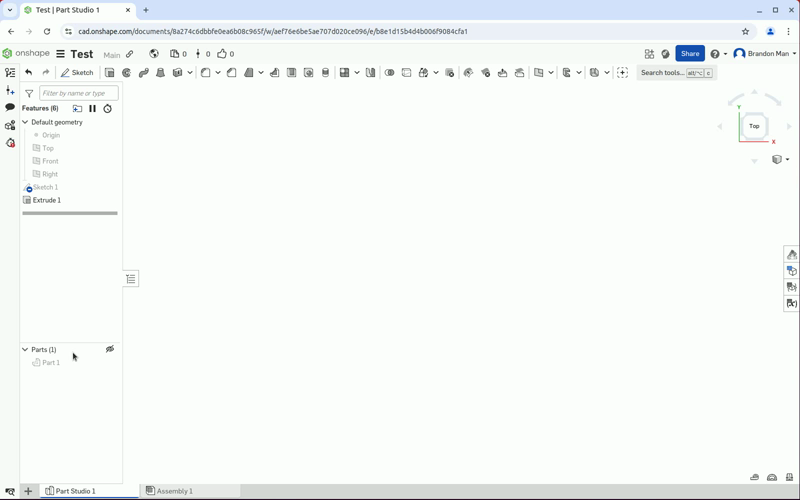
mouse_move(73, 352)
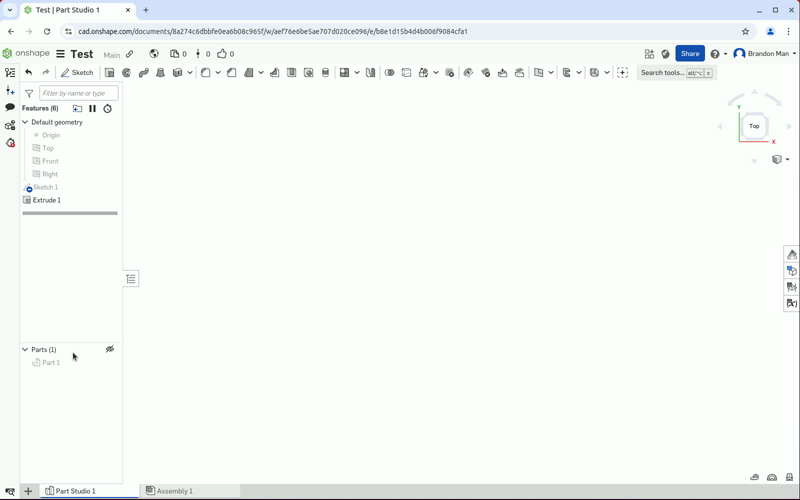
key(shift+y)
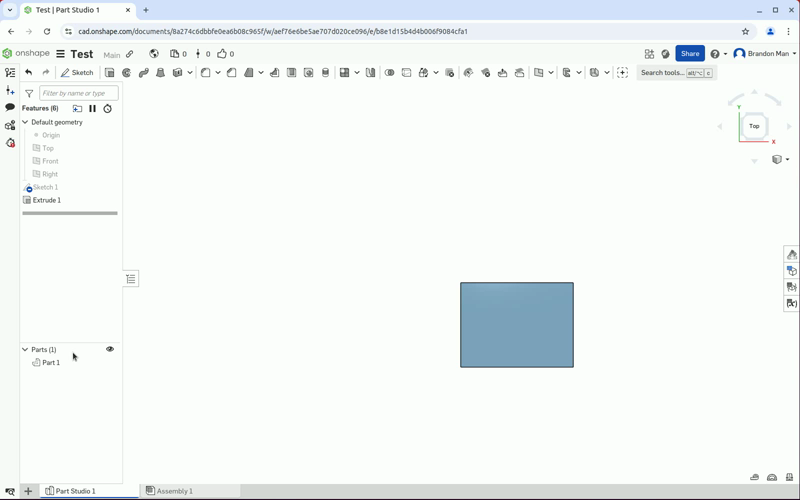
mouse_move(541, 75)
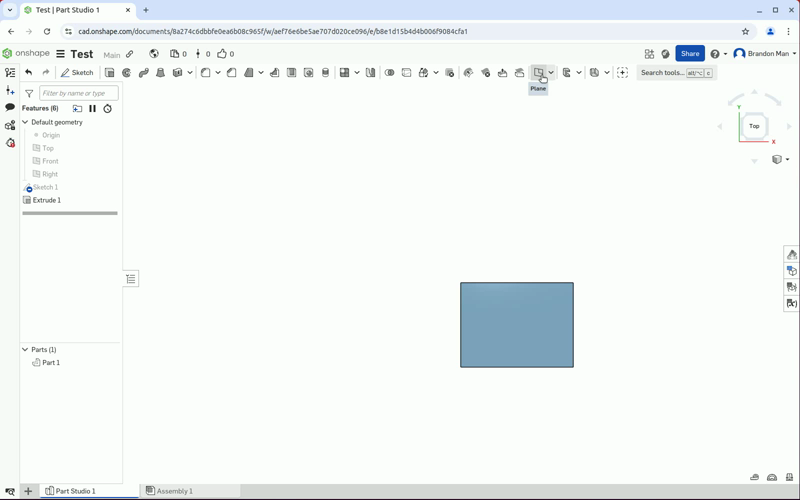
click(541, 75)
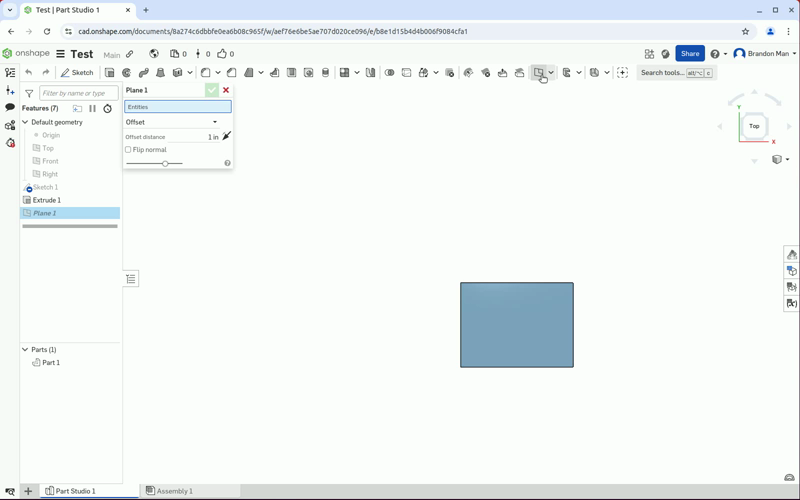
mouse_move(73, 150)
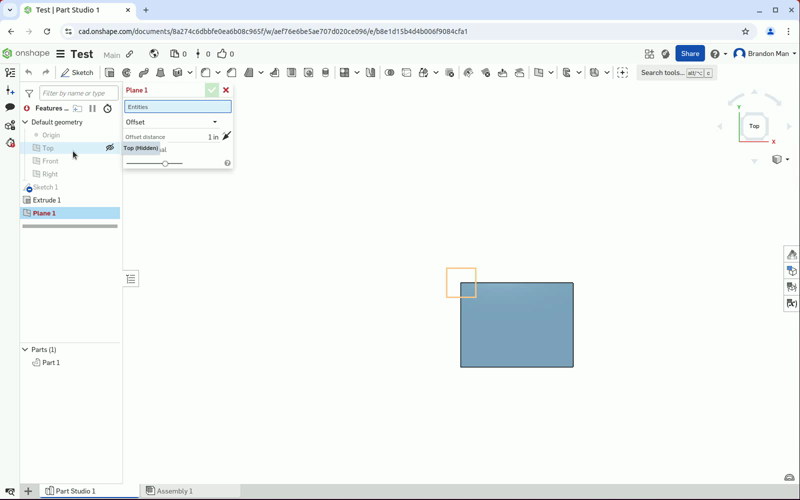
click(73, 150)
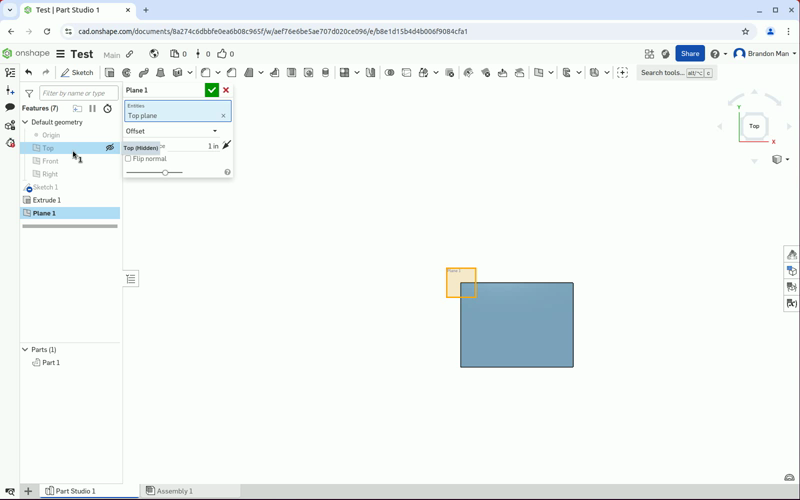
key(tab, 2)
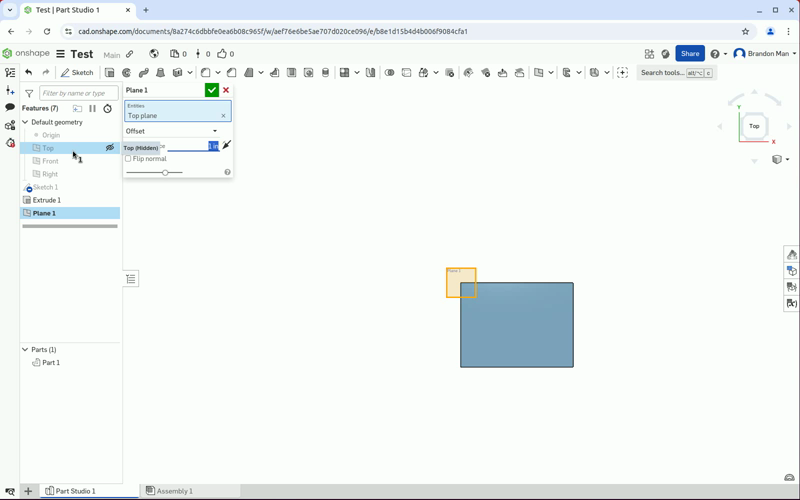
text(11.554)
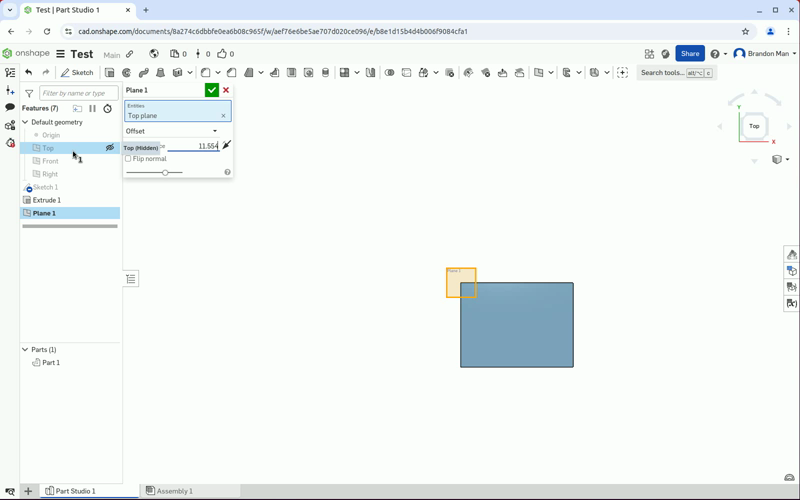
key(enter, 2)
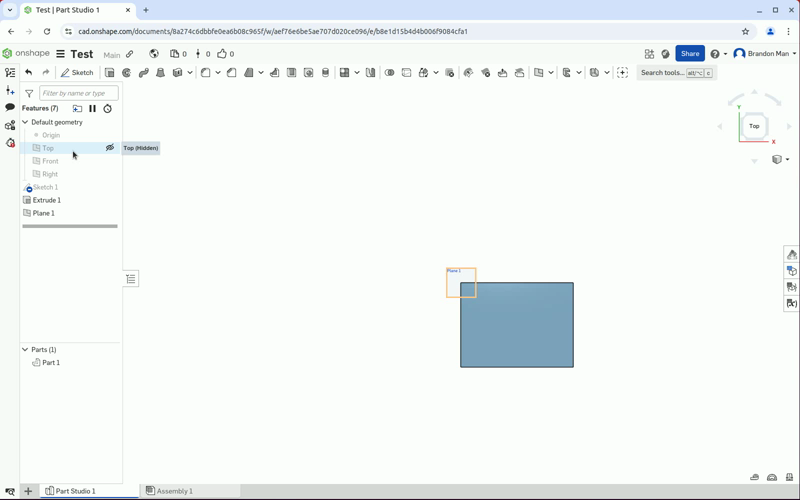
key(shift+s)
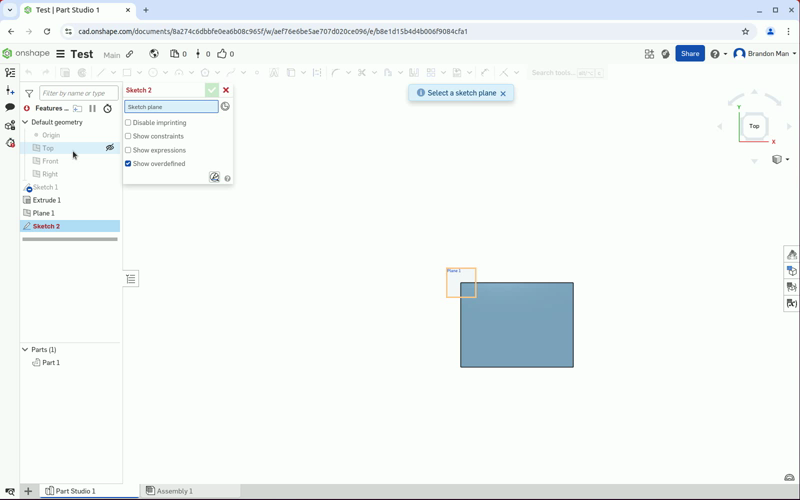
mouse_move(73, 215)
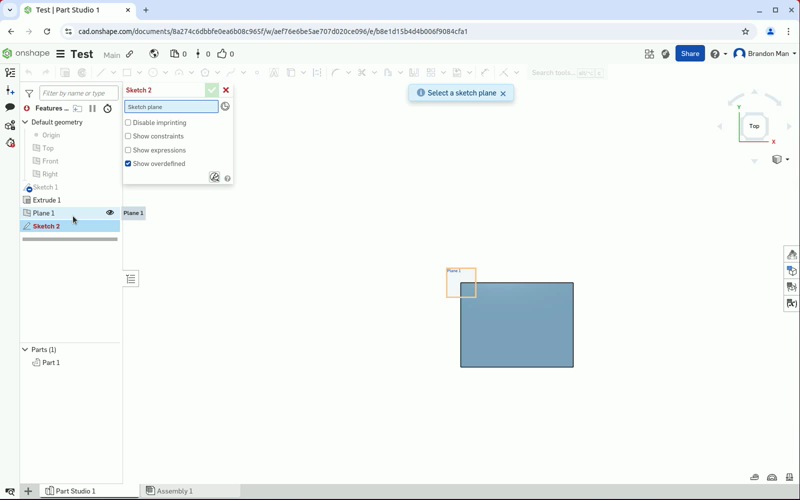
click(73, 215)
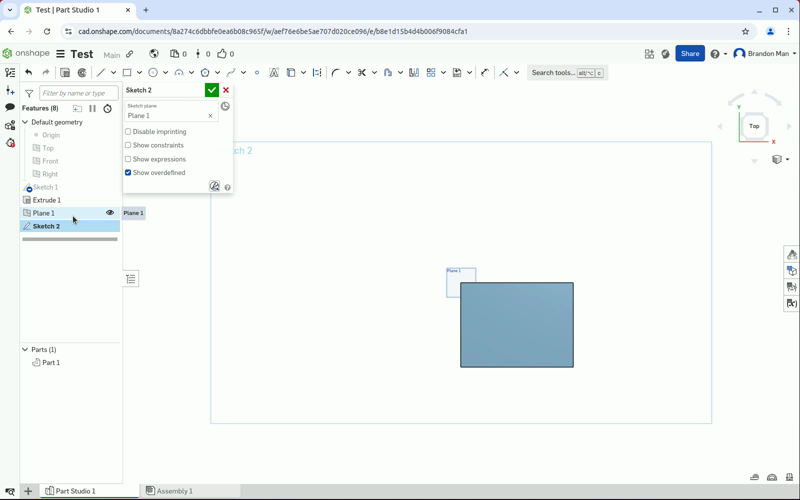
mouse_move(73, 352)
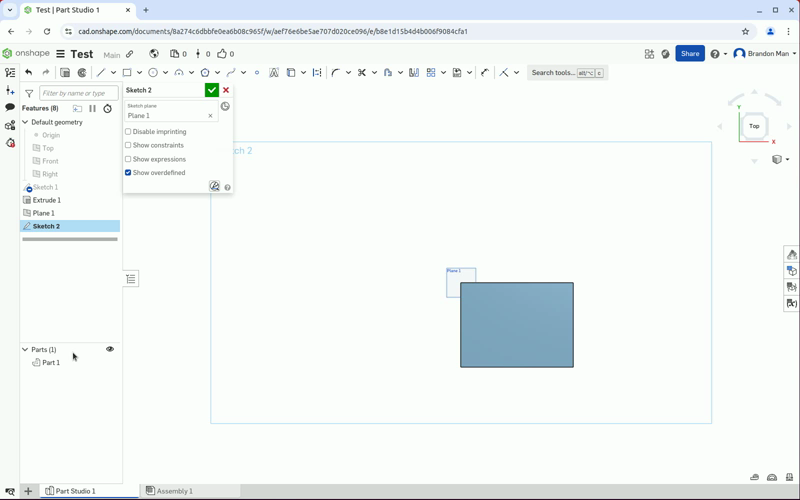
key(y)
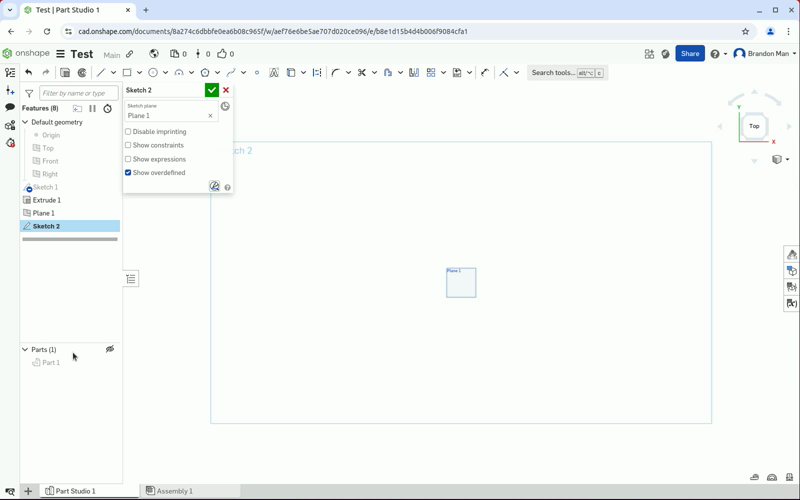
key(l)
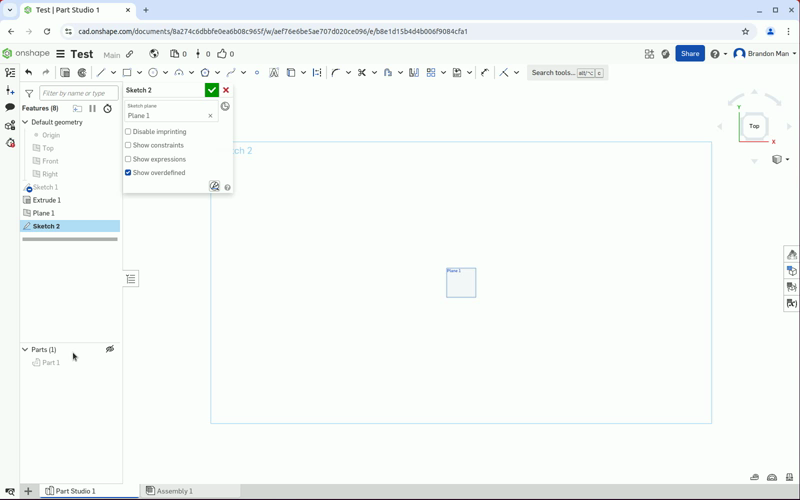
key_down(shift)
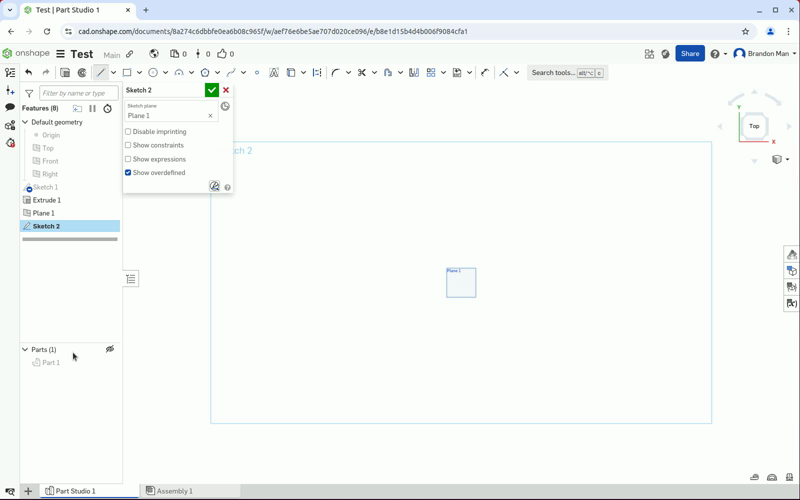
mouse_move(474, 367)
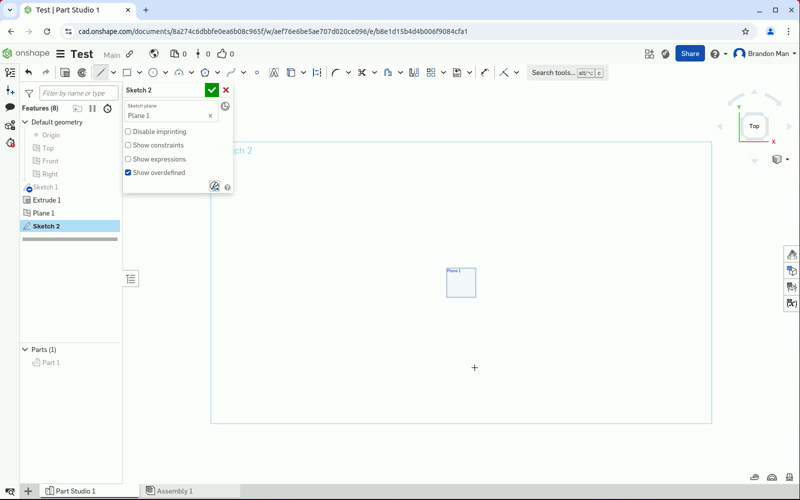
click(474, 367)
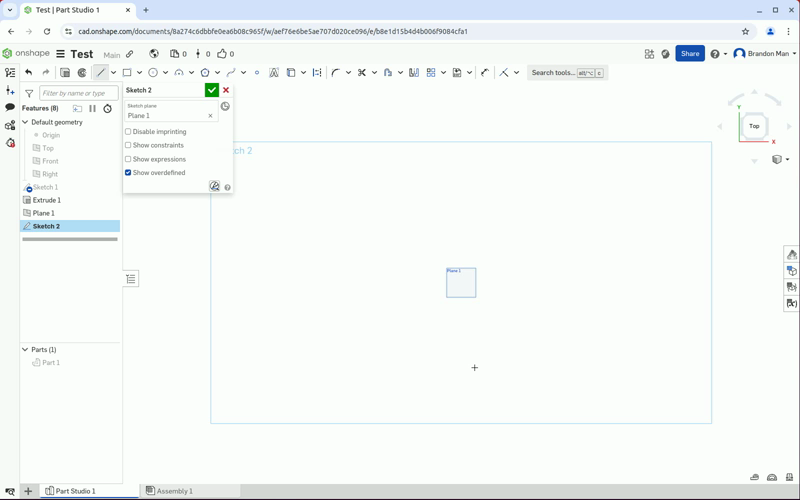
key_up(shift)
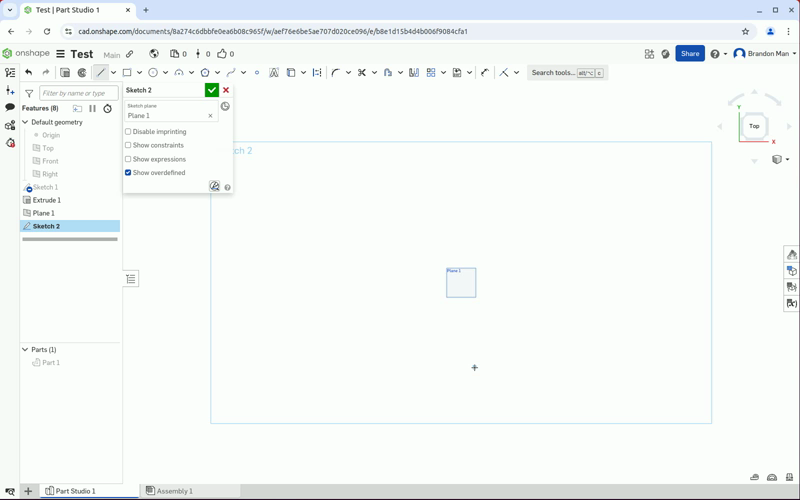
key_down(shift)
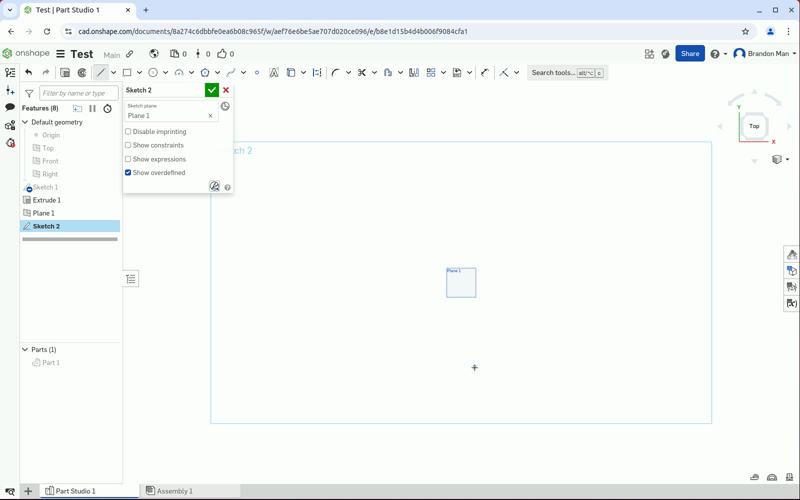
mouse_move(545, 367)
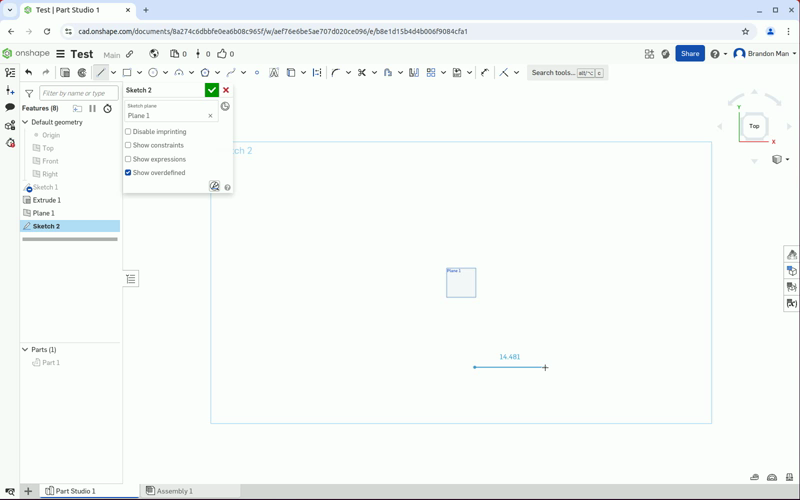
click(545, 367)
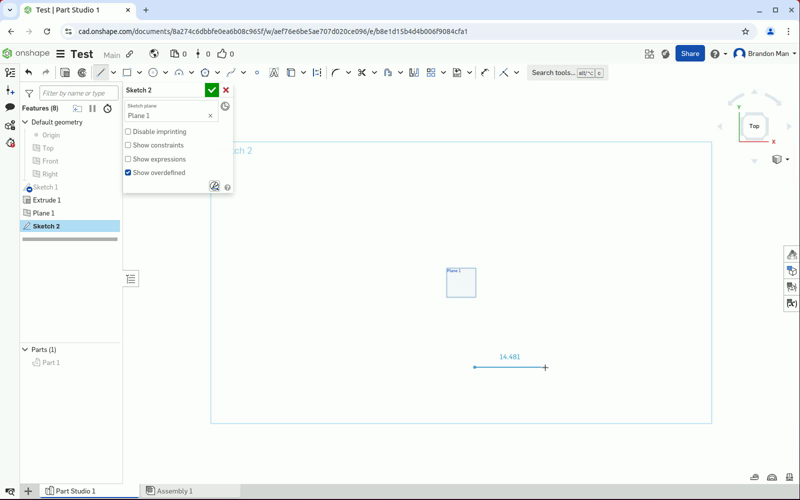
key_up(shift)
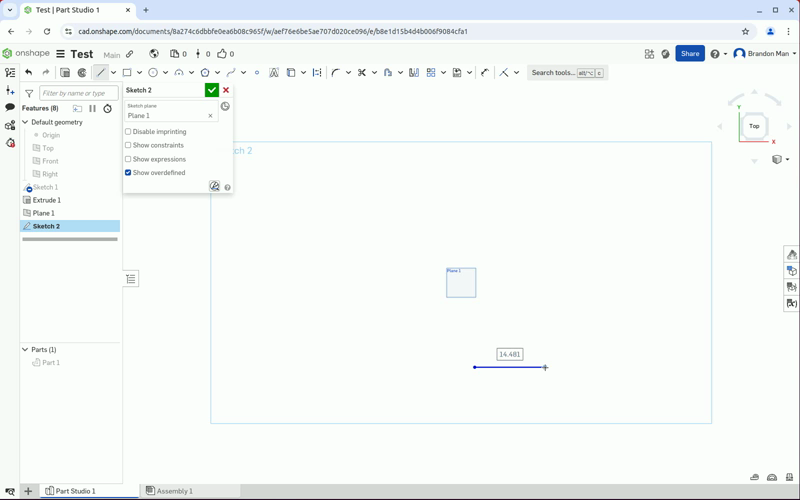
key_down(shift)
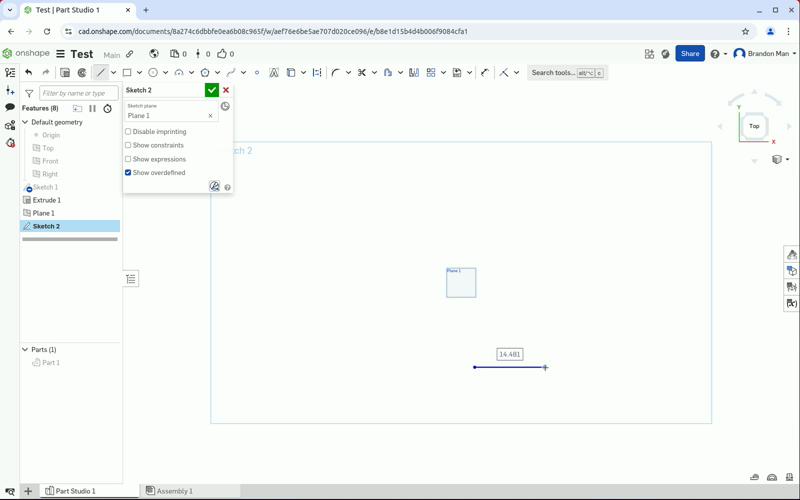
mouse_move(575, 367)
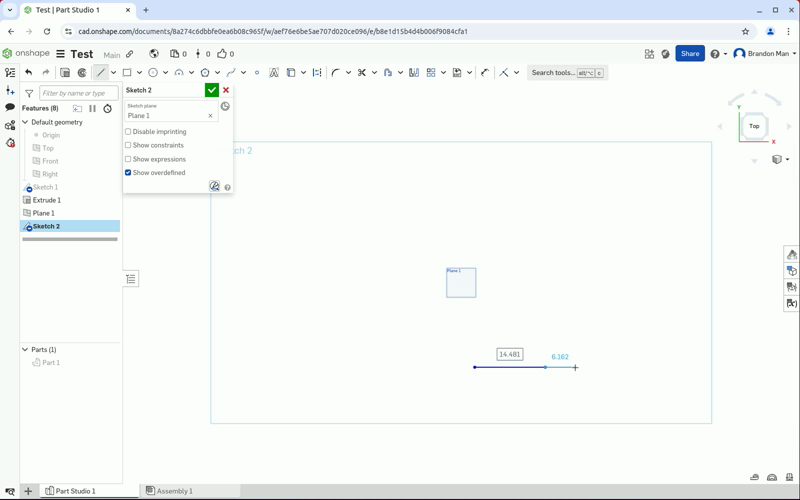
mouse_move(573, 324)
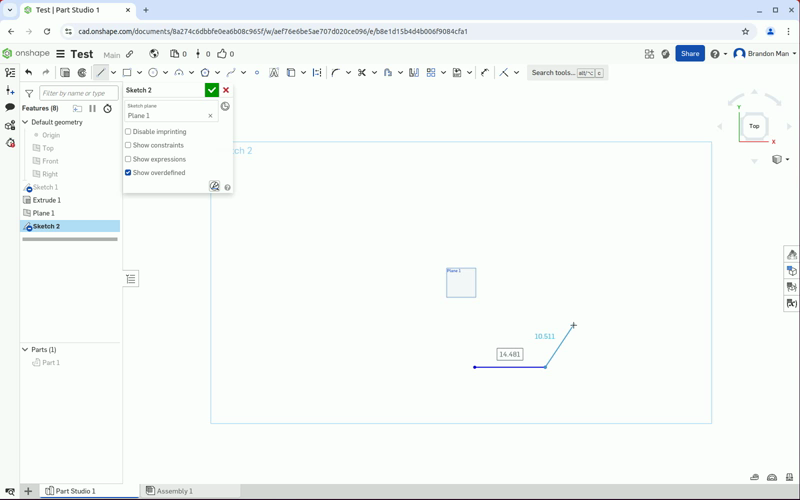
click(573, 324)
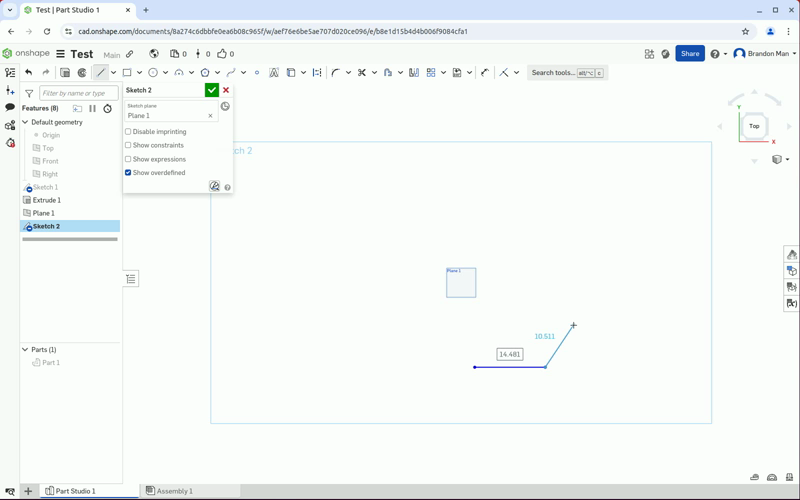
key_up(shift)
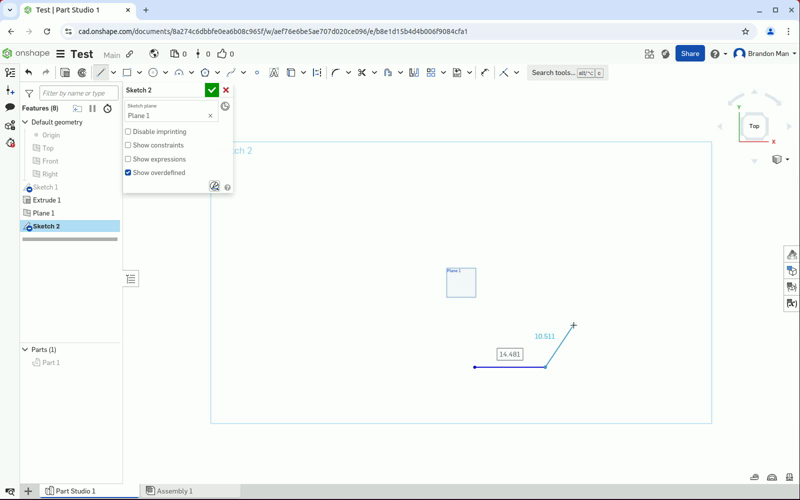
key_down(shift)
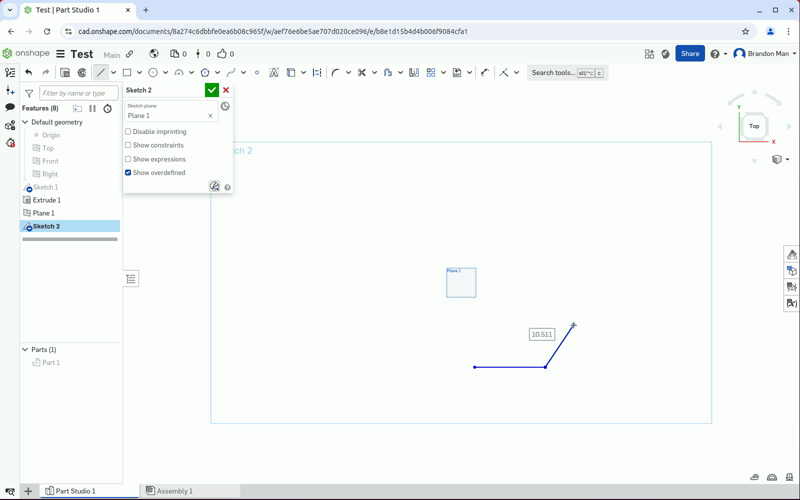
mouse_move(589, 324)
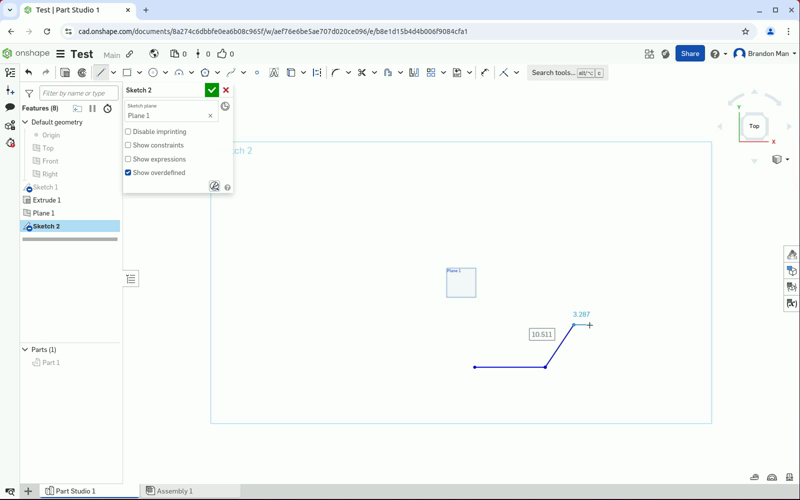
mouse_move(573, 283)
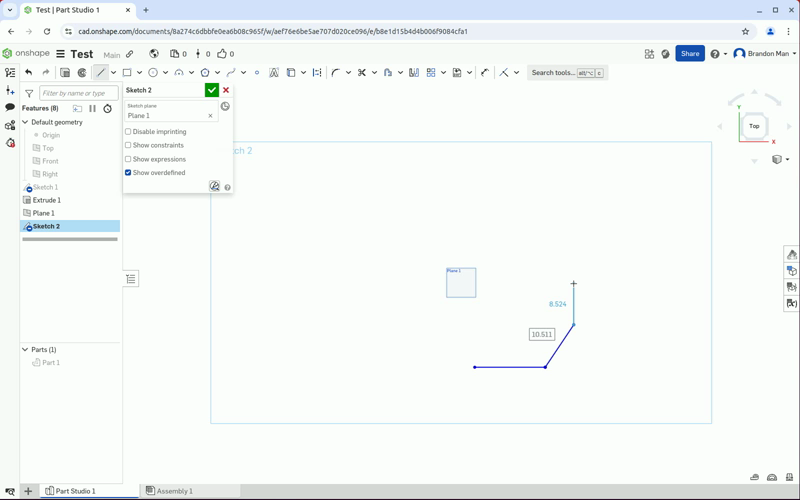
click(573, 283)
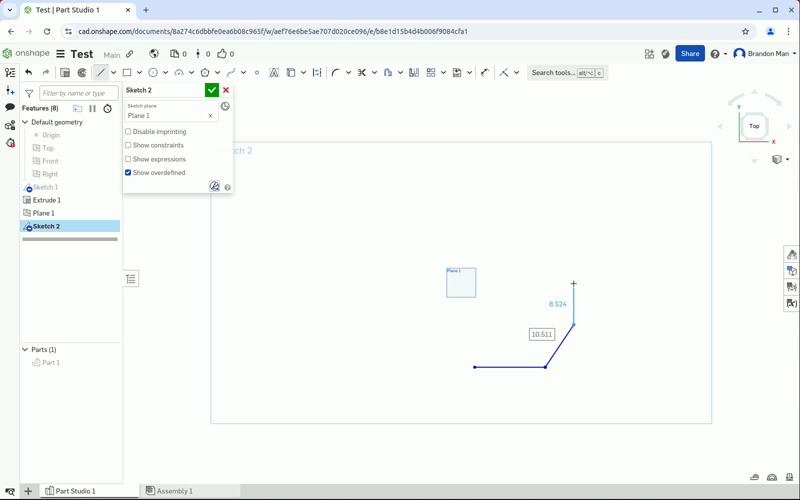
key_up(shift)
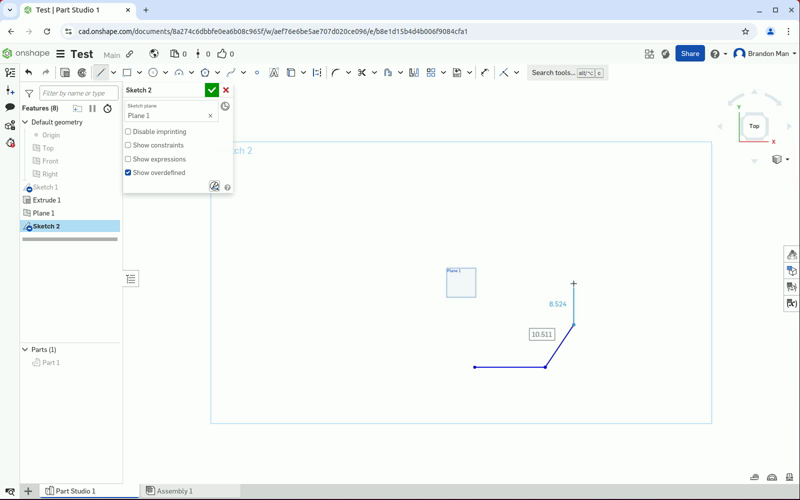
key_down(shift)
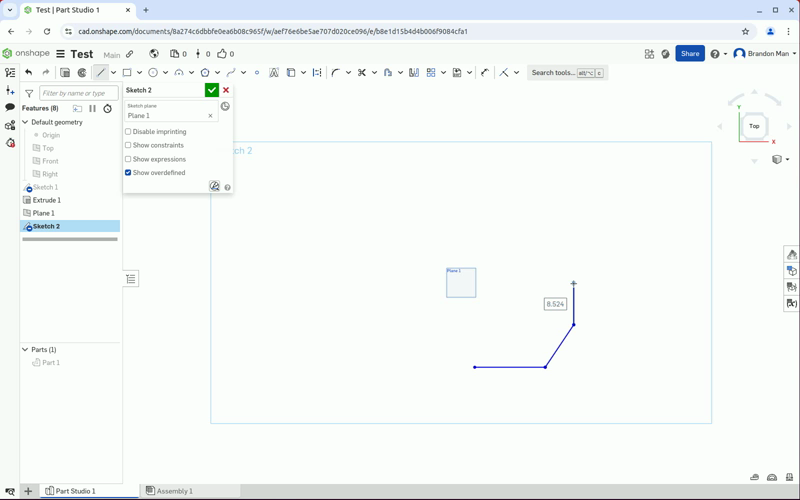
mouse_move(589, 283)
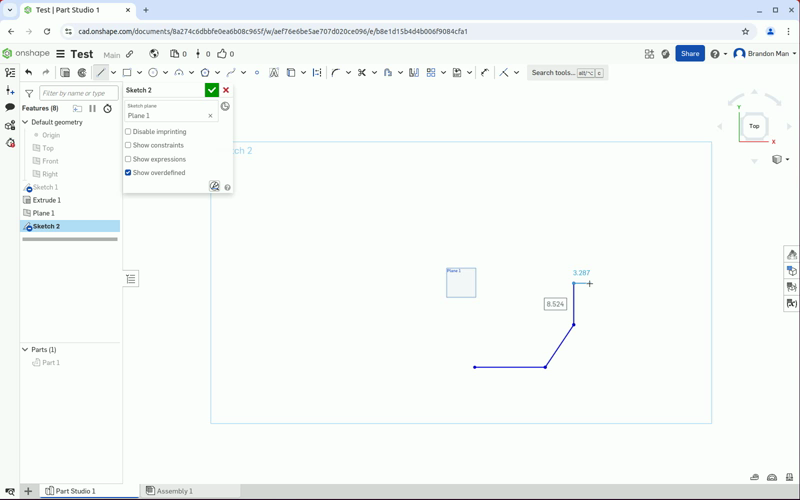
mouse_move(531, 283)
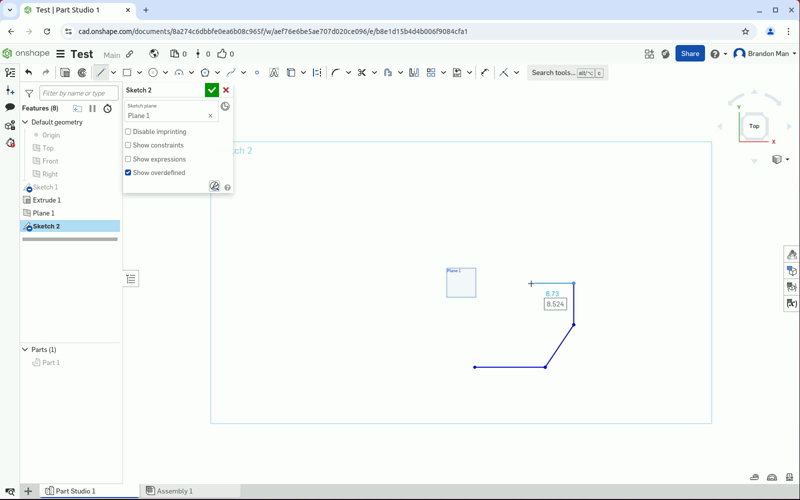
click(531, 283)
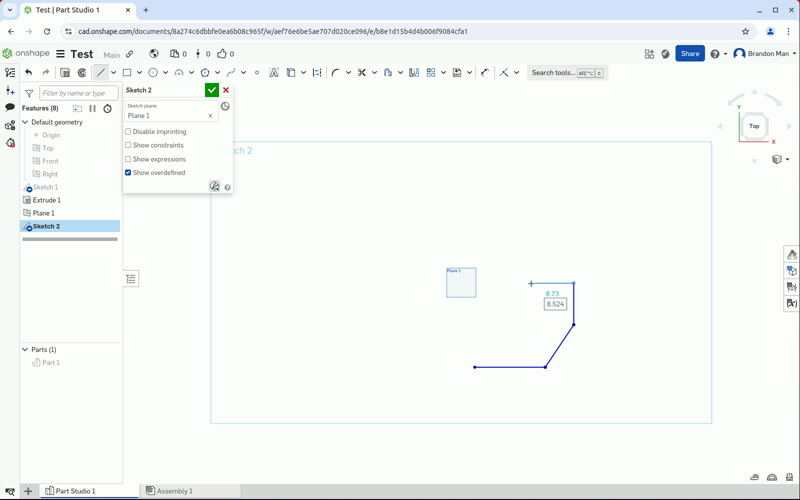
key_up(shift)
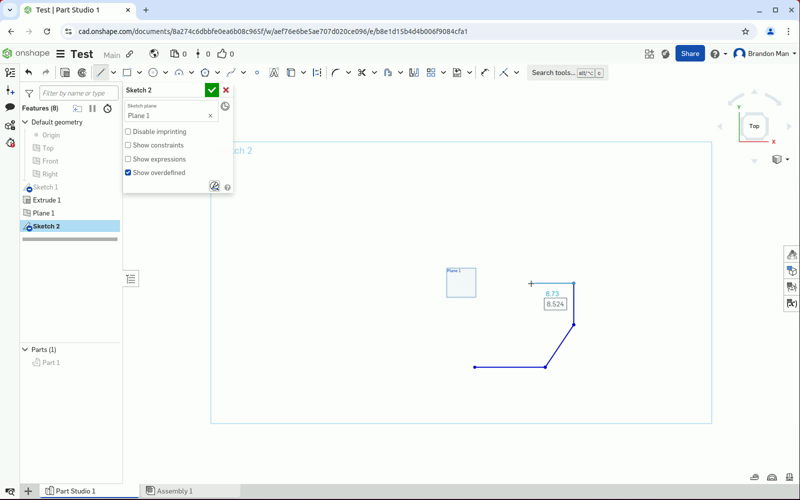
key_down(shift)
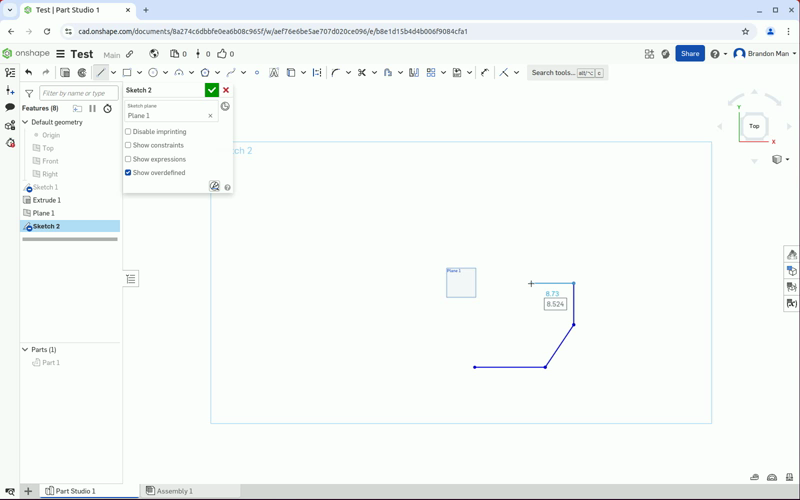
mouse_move(474, 367)
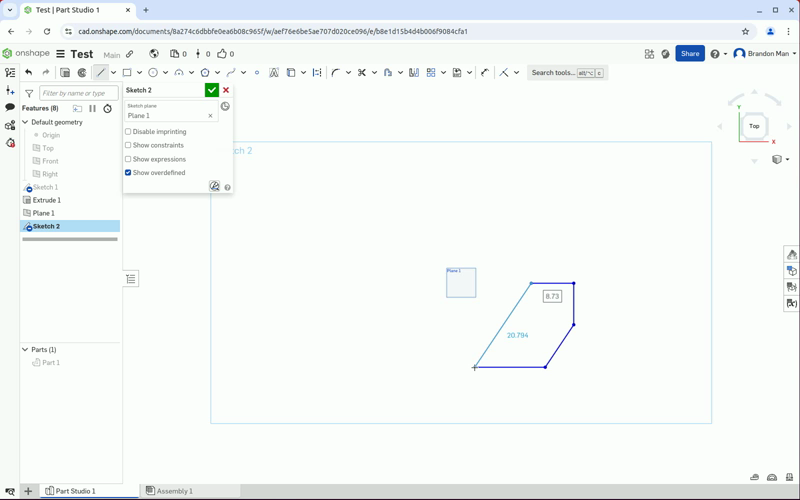
key_up(shift)
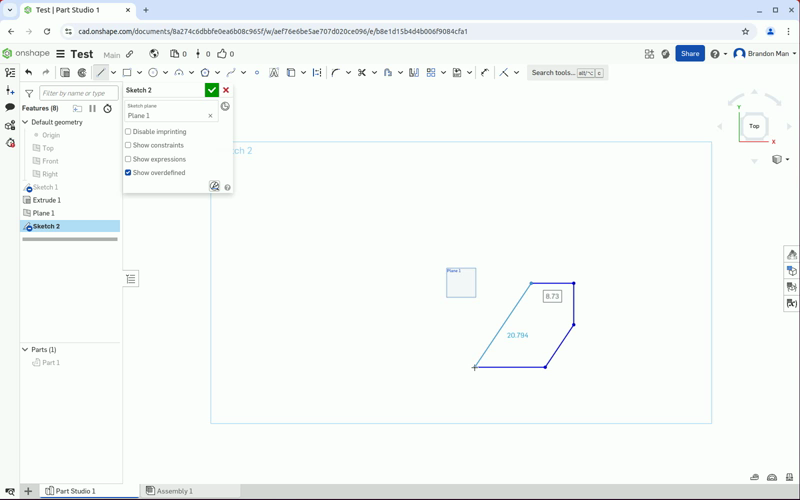
click(474, 367)
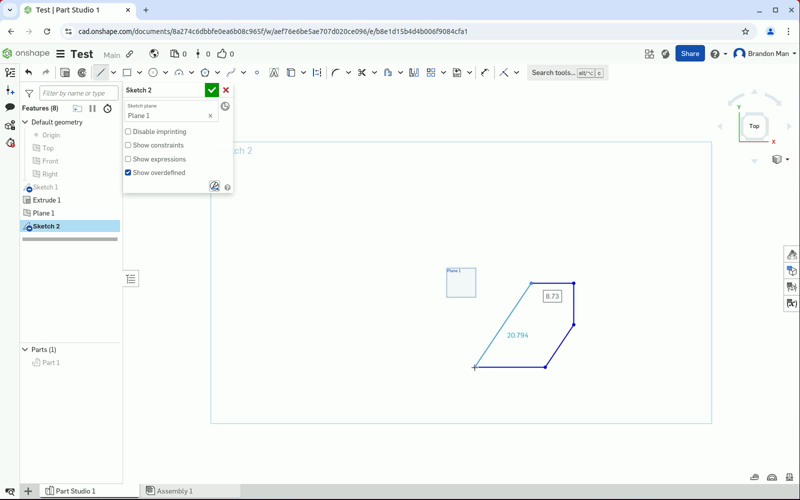
key(esc)
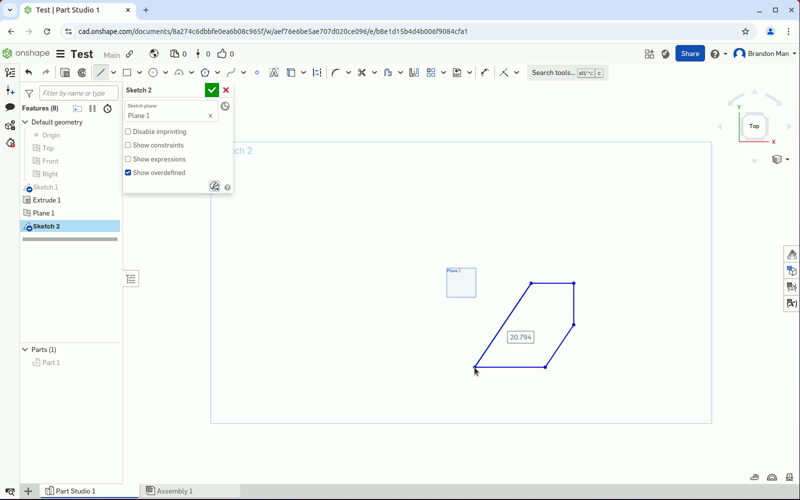
mouse_move(511, 329)
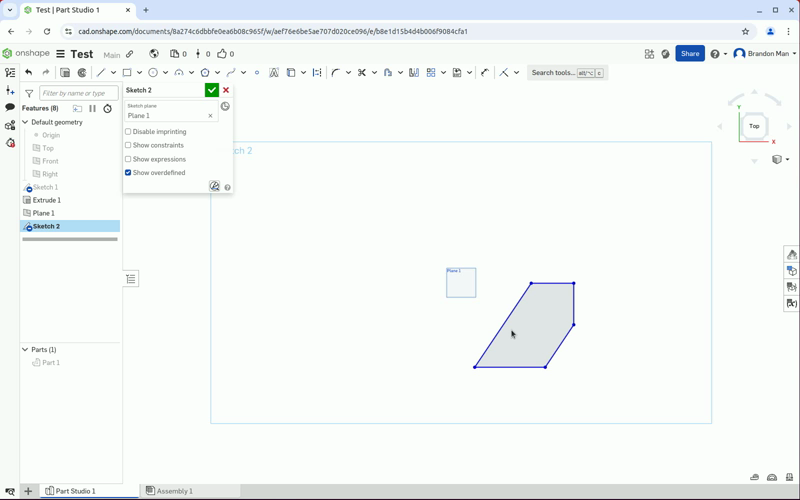
click(511, 329)
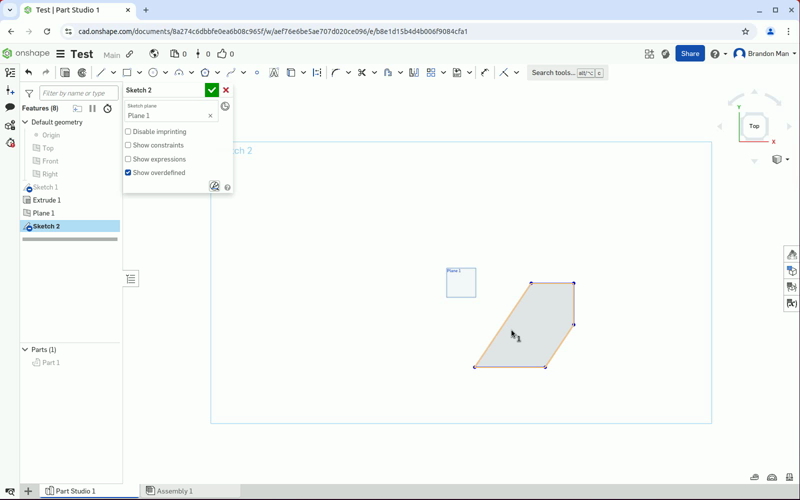
mouse_move(73, 352)
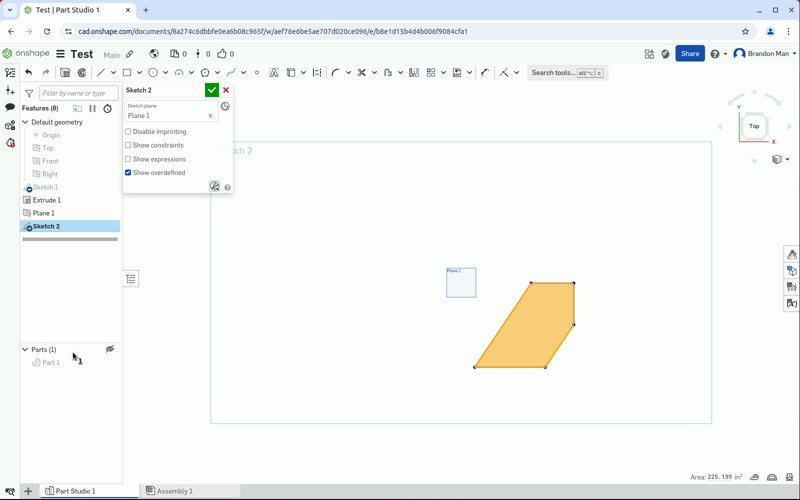
key(shift+y)
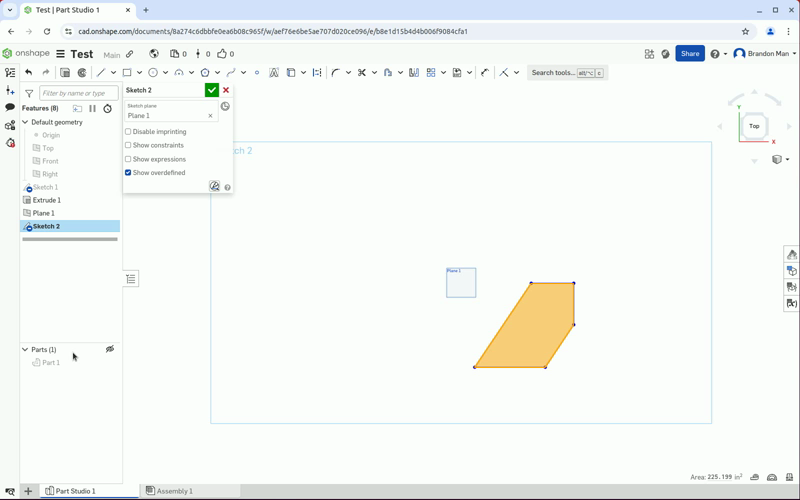
key(shift+e)
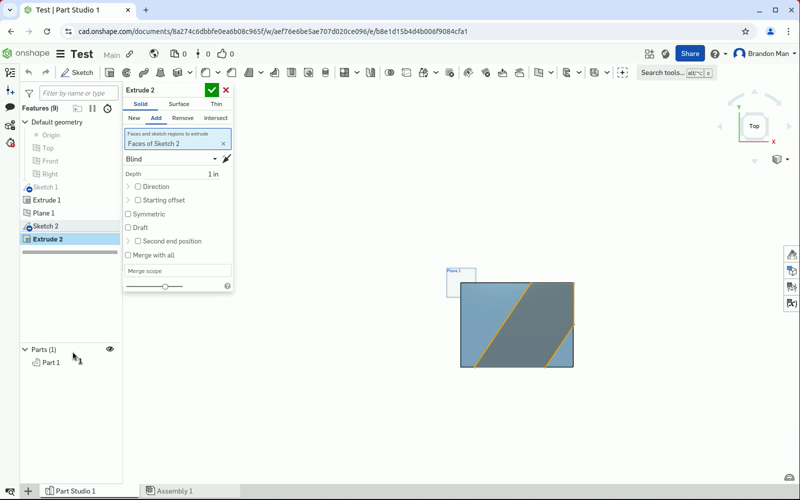
mouse_move(143, 106)
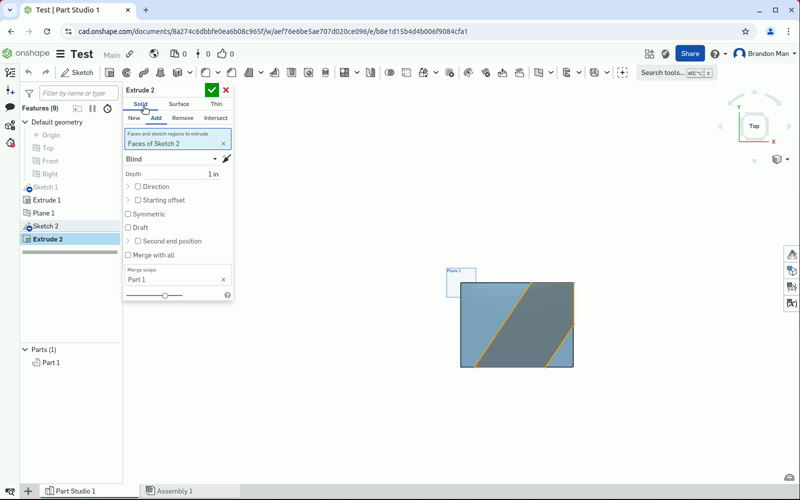
click(143, 106)
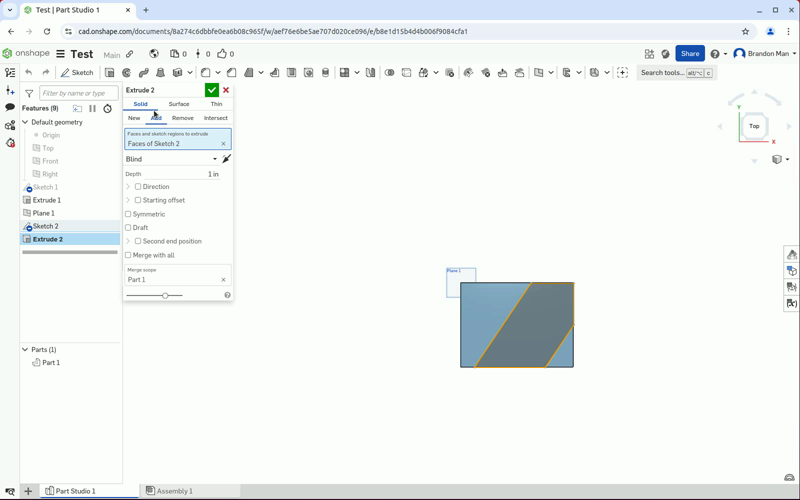
mouse_move(186, 120)
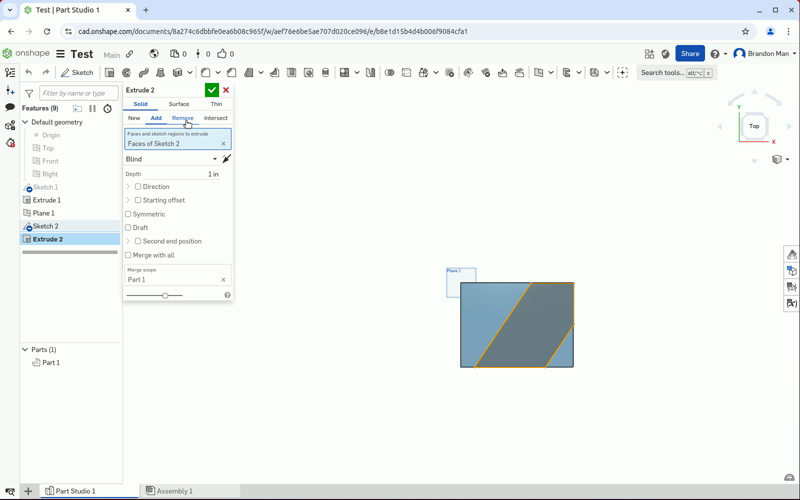
click(186, 120)
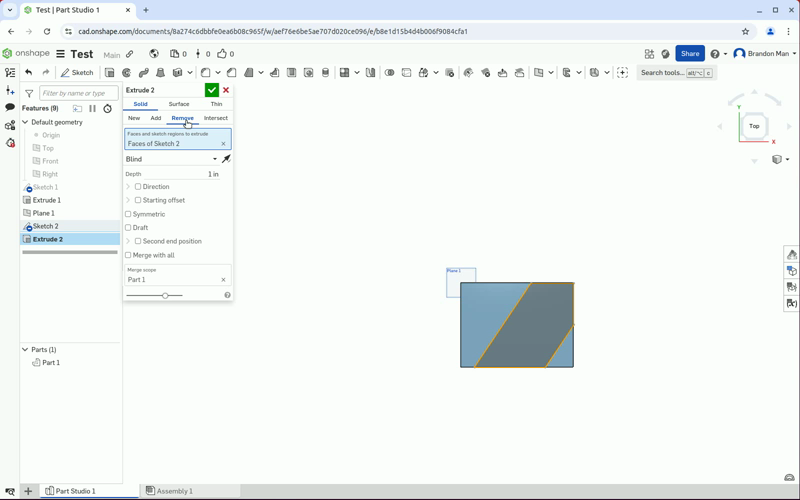
key(tab, 4)
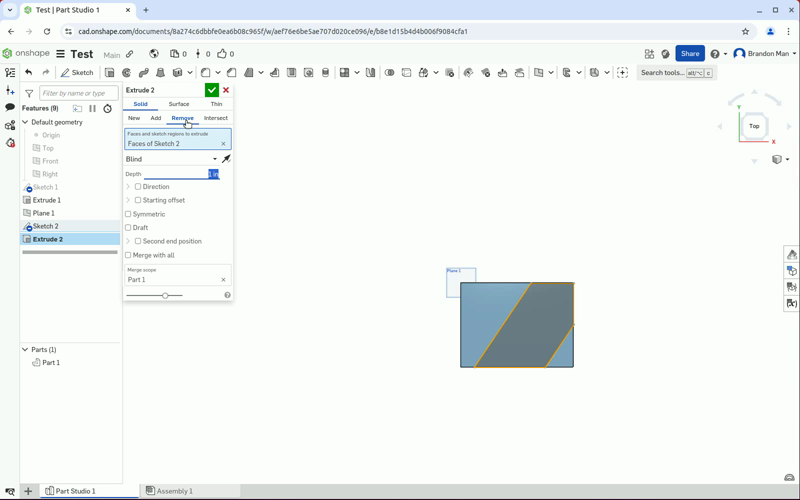
text(5.777)
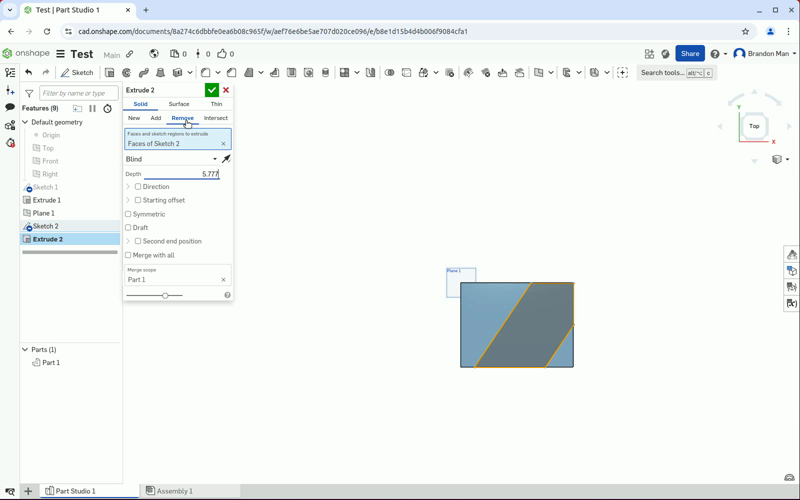
key(tab, 6)
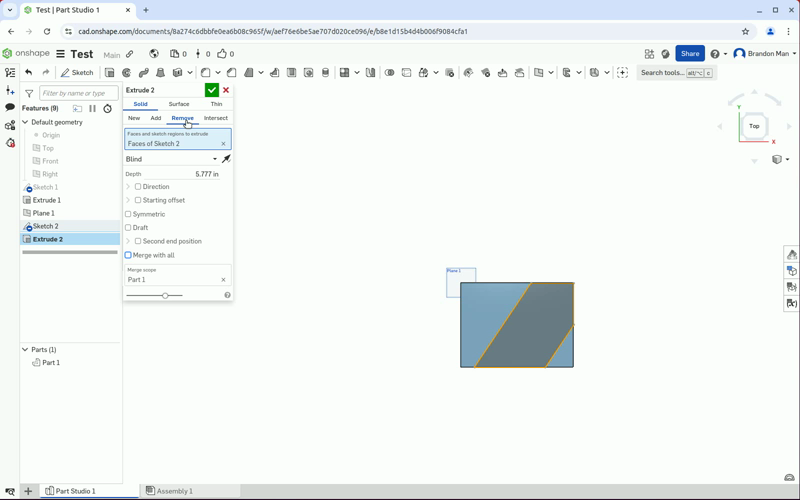
key(space)
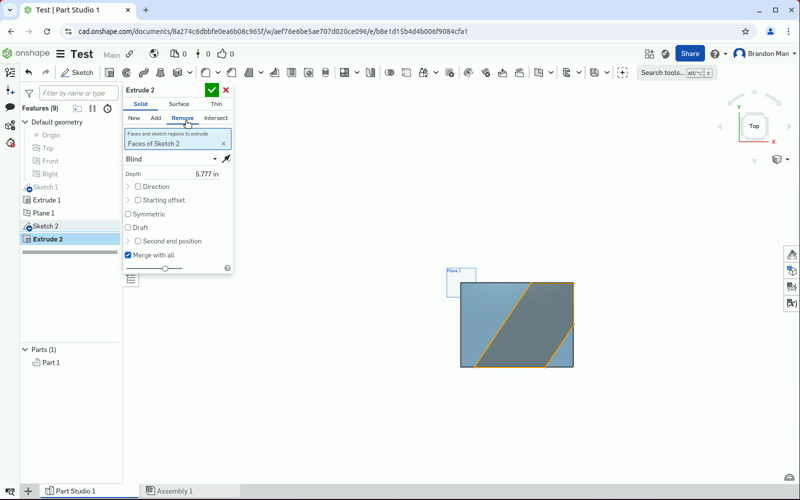
key(enter)
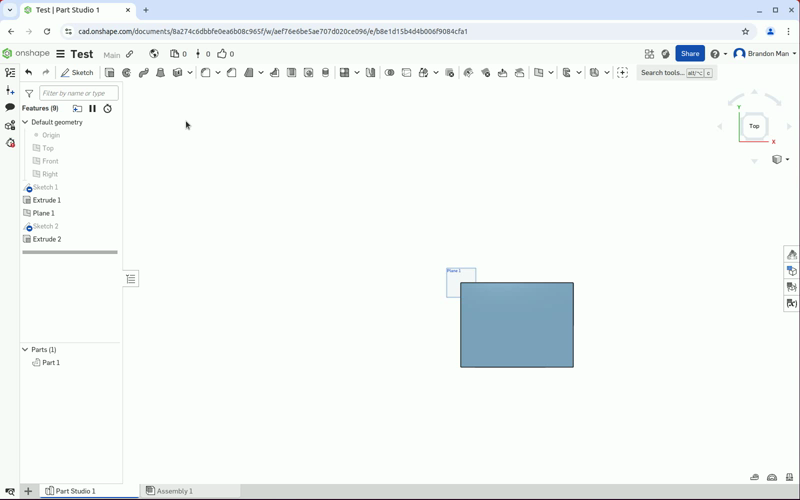
key(shift+h)
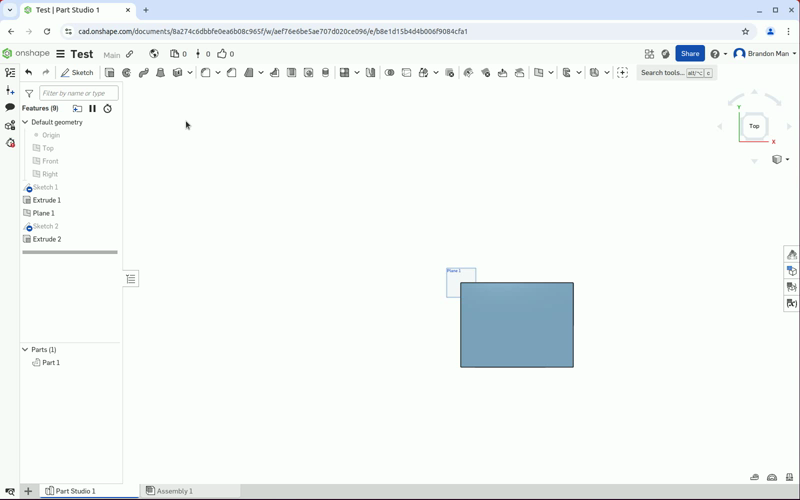
key(shift+h)
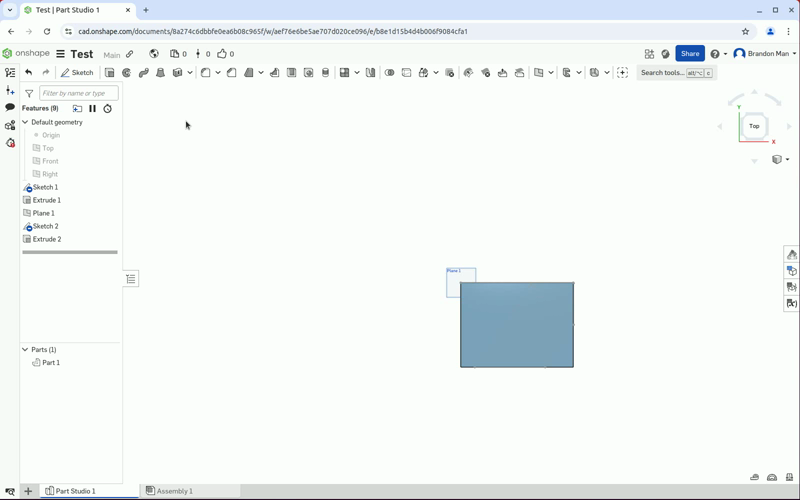
key(shift+7)
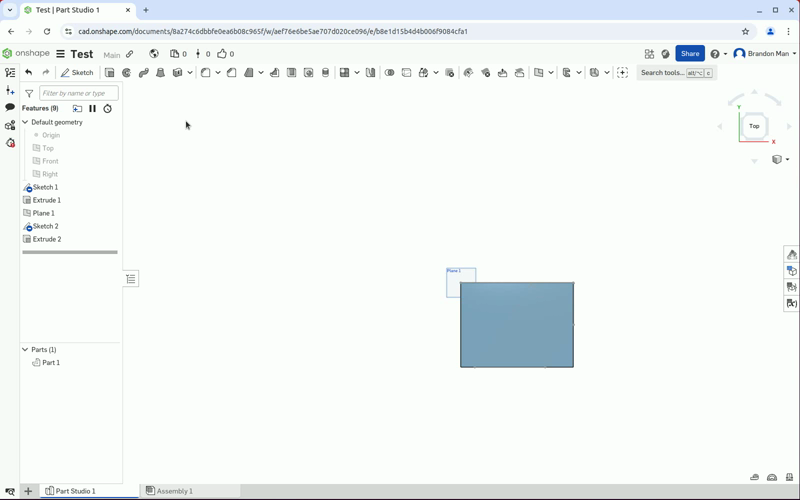
key(up, 3)
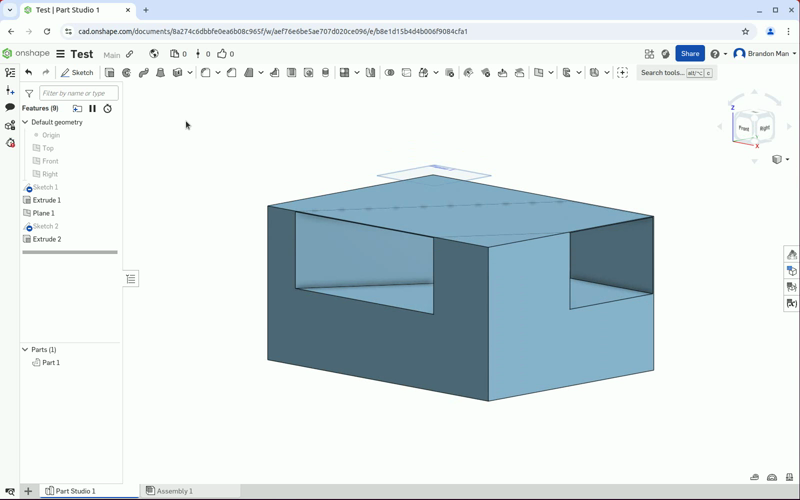
key(left, 3)
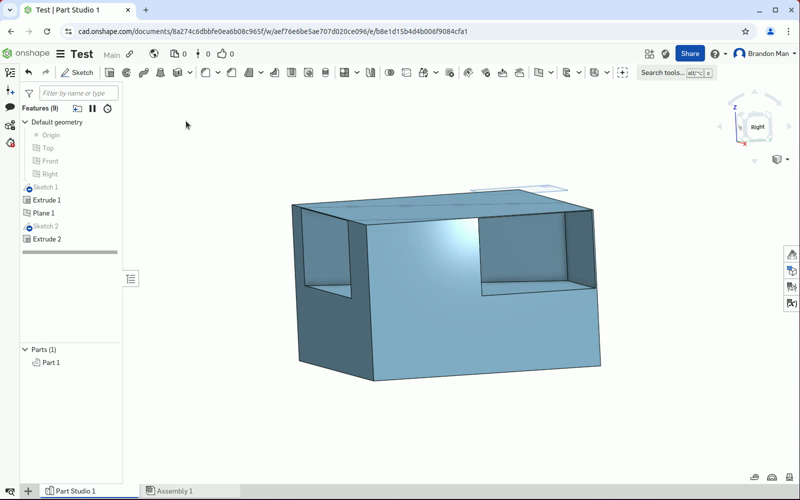
key(right, 3)
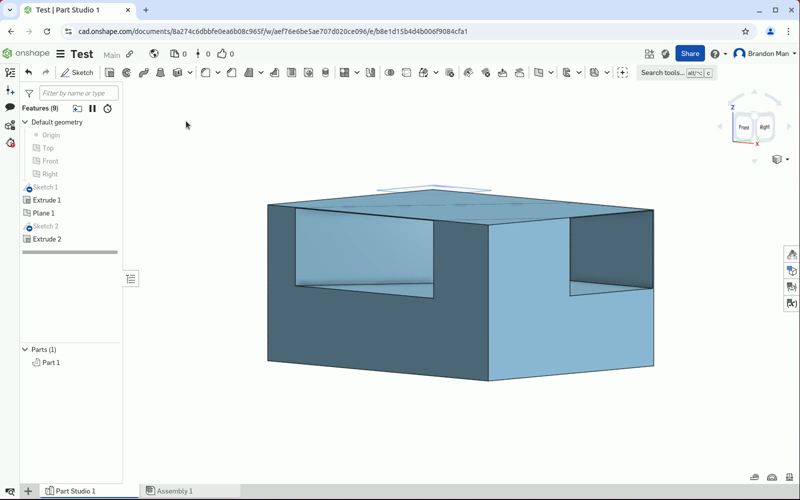
key(down, 3)
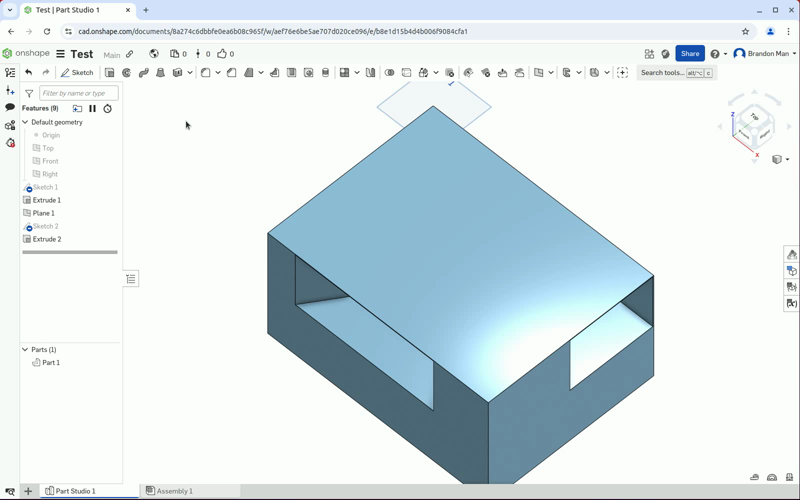
mouse_move(73, 189)
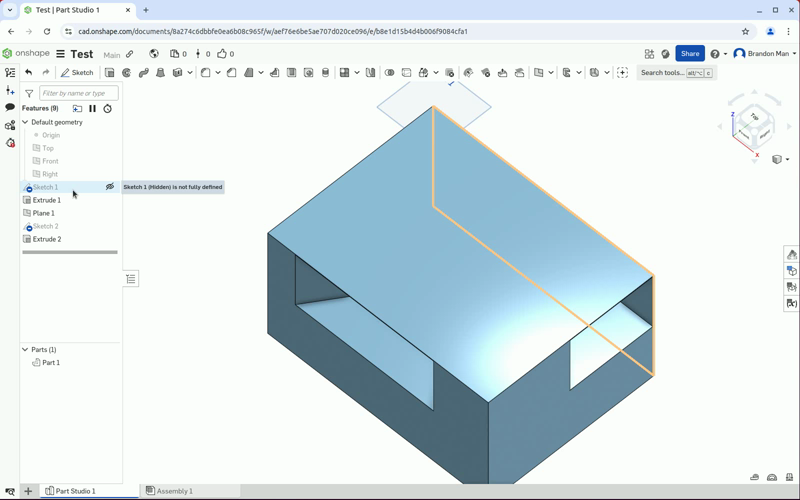
click(73, 189)